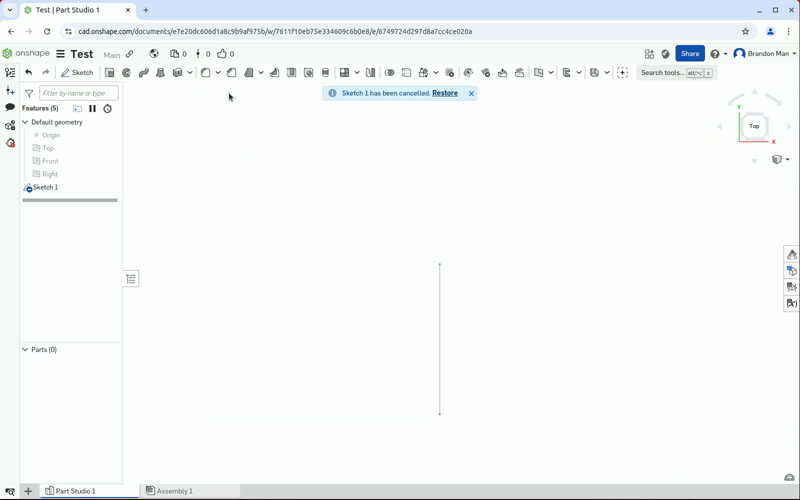
key(shift+h)
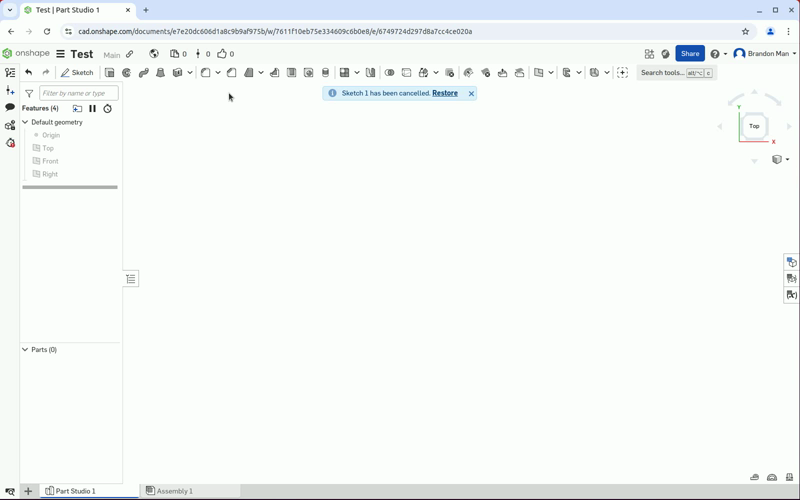
mouse_move(73, 352)
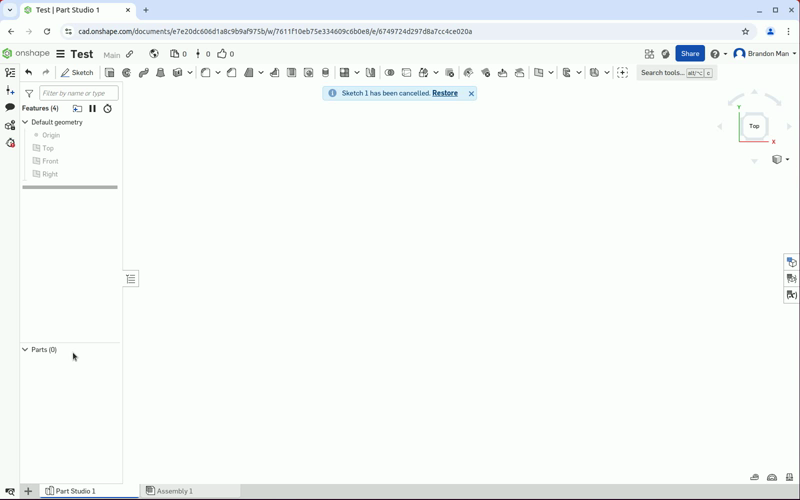
key(y)
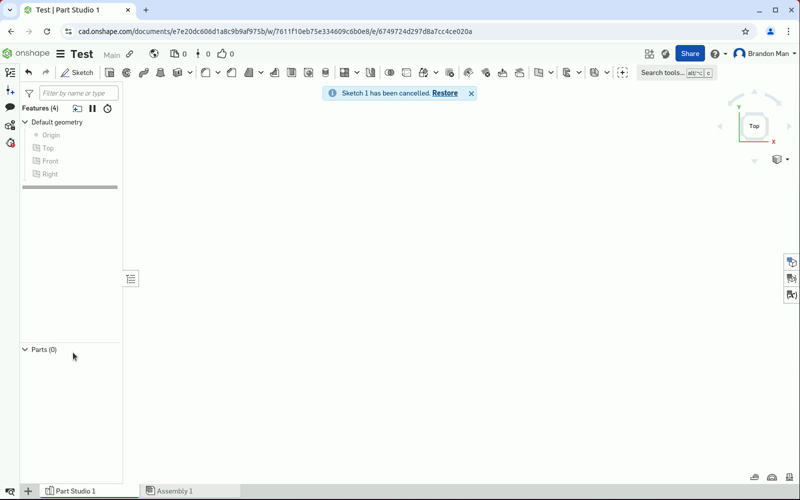
key(shift+p)
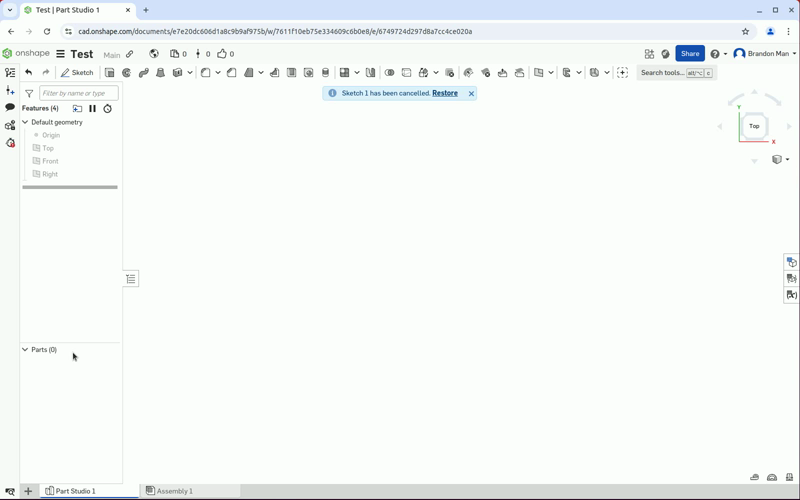
key(space)
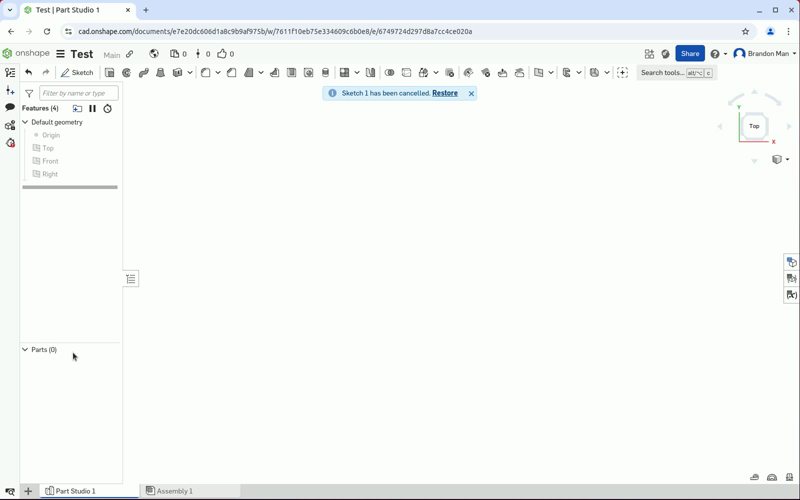
key_down(shift)
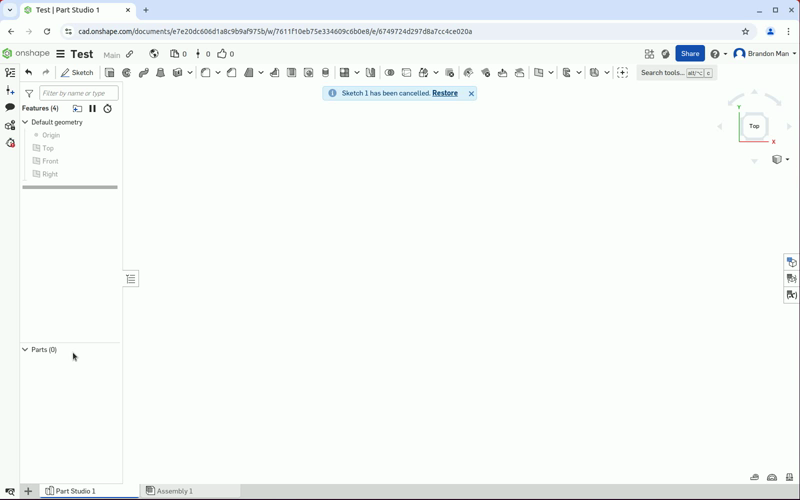
key(up)
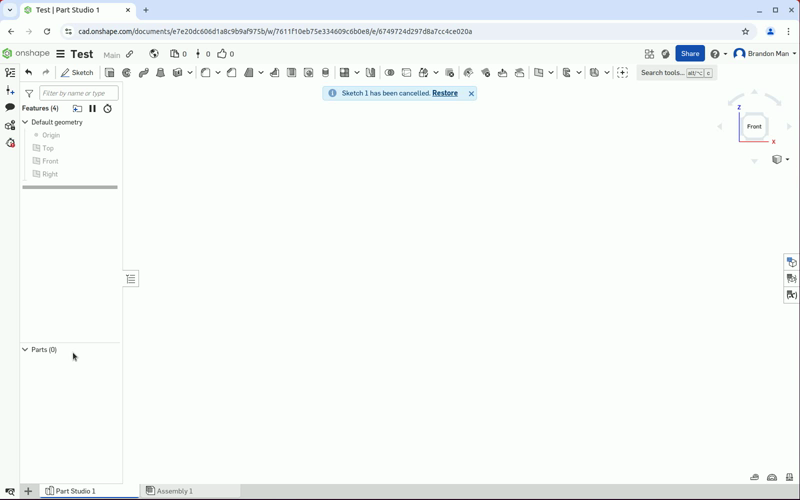
key_up(shift)
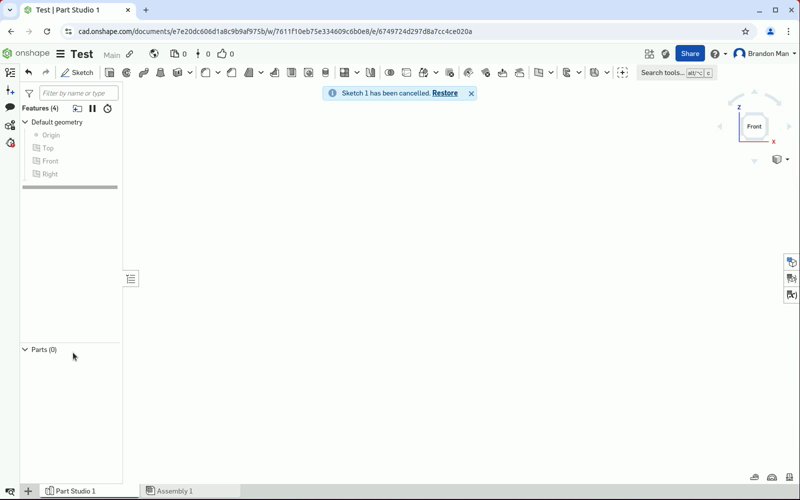
mouse_move(73, 352)
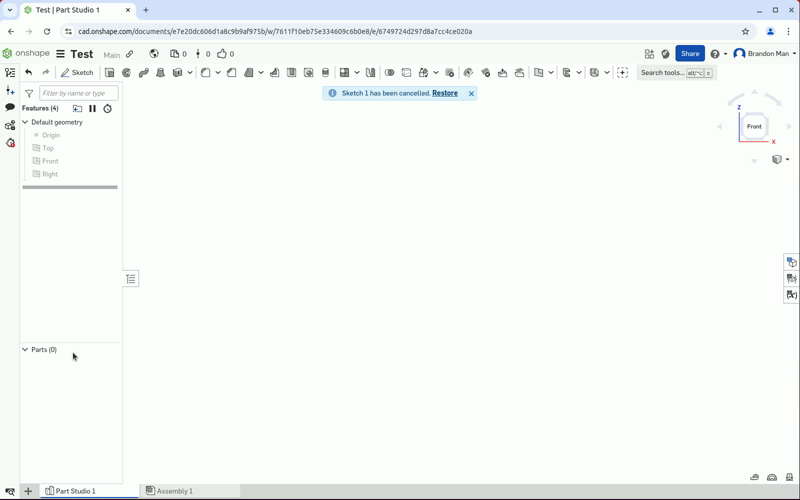
key(shift+y)
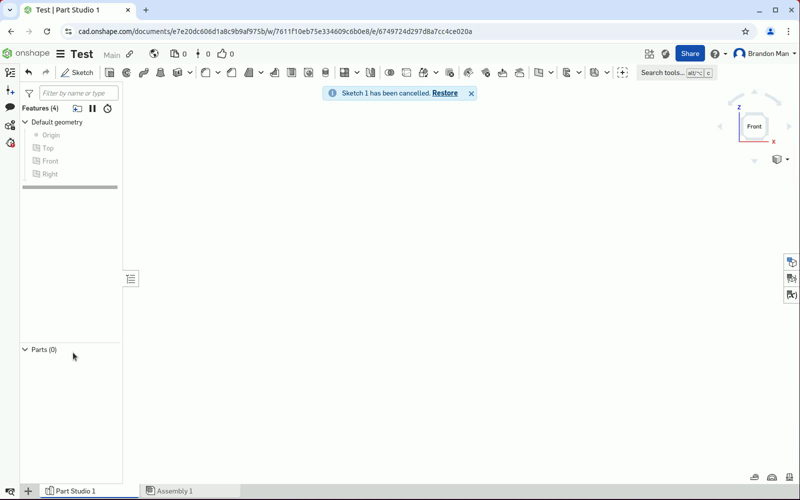
key(shift+s)
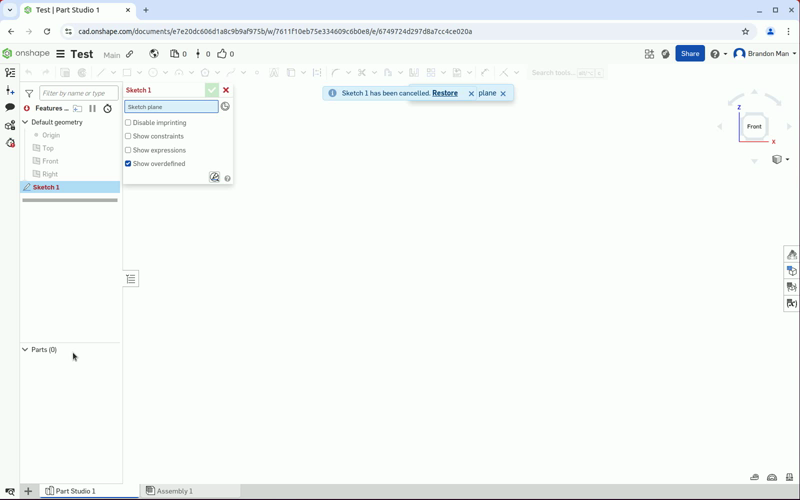
mouse_move(73, 163)
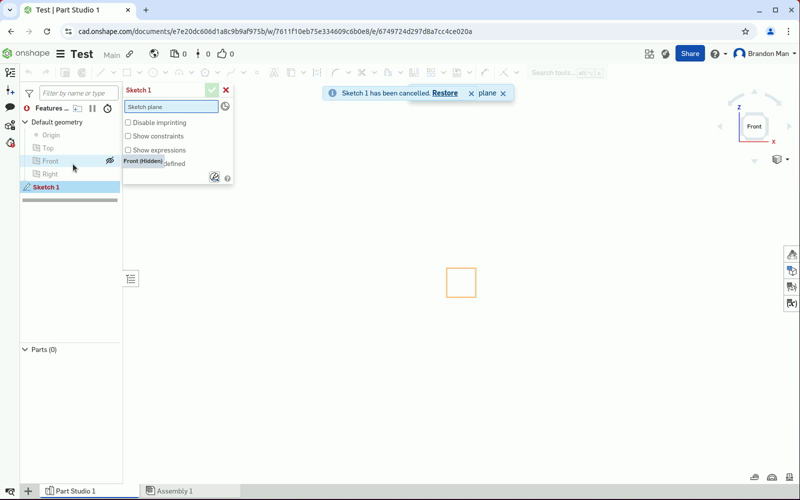
click(73, 163)
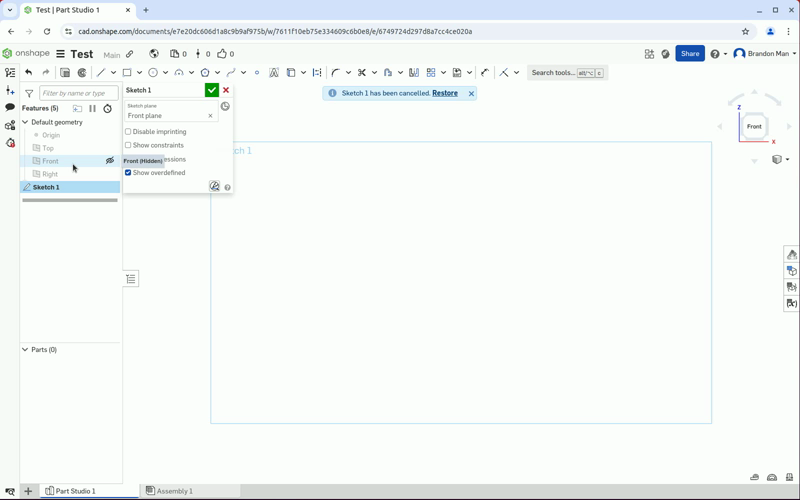
mouse_move(73, 352)
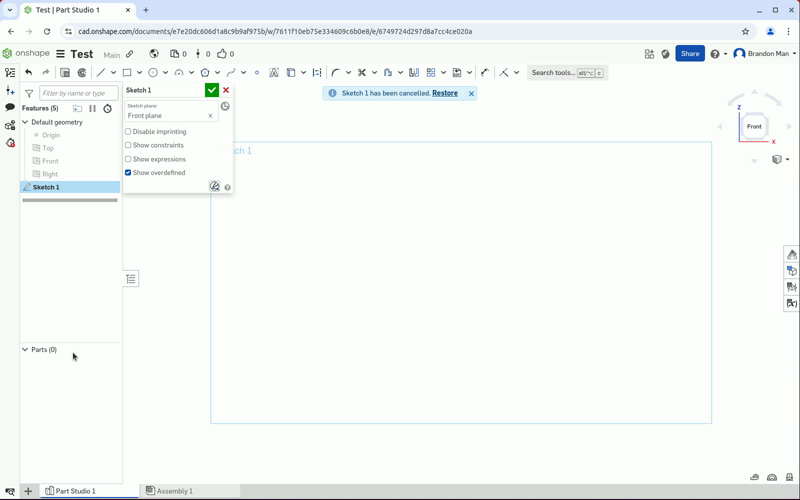
key(y)
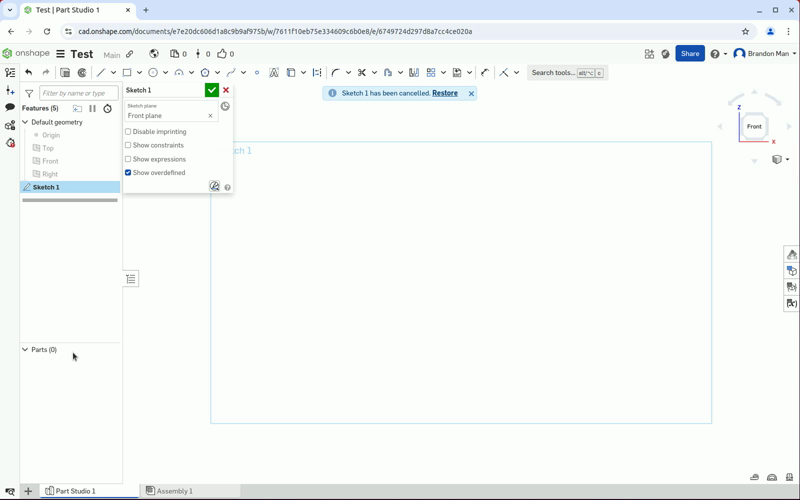
key(c)
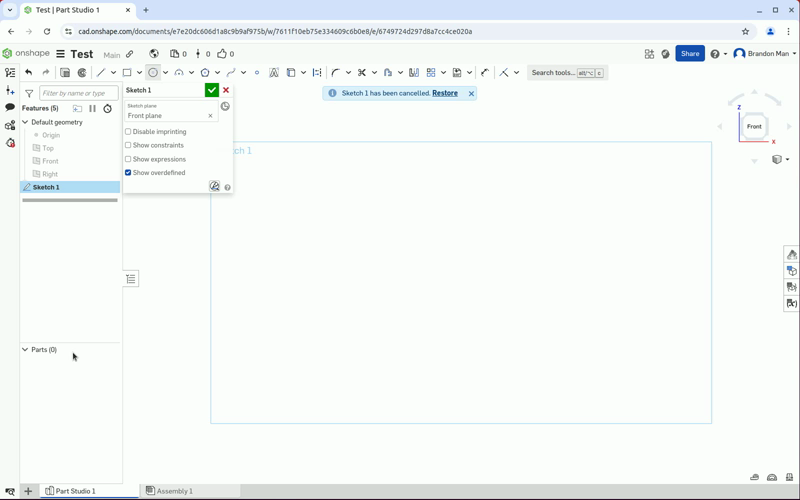
key_down(shift)
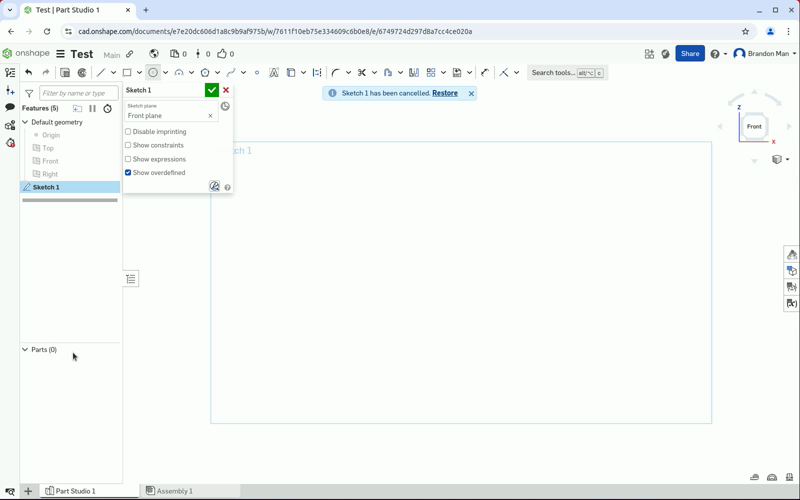
mouse_move(461, 282)
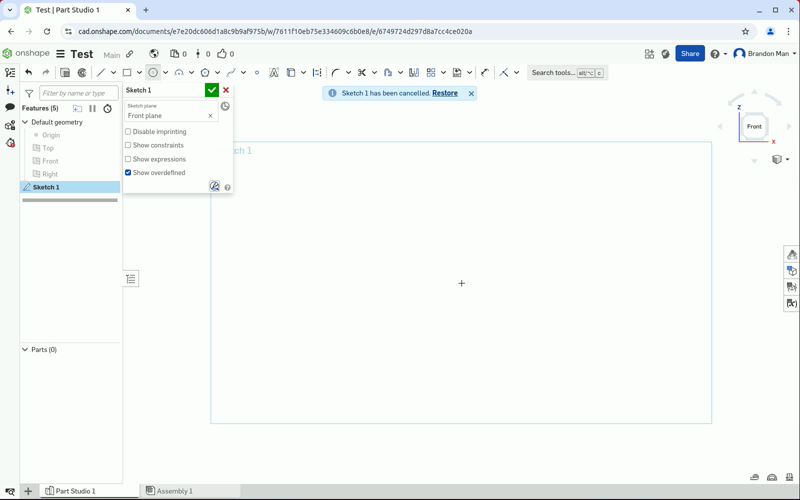
click(461, 282)
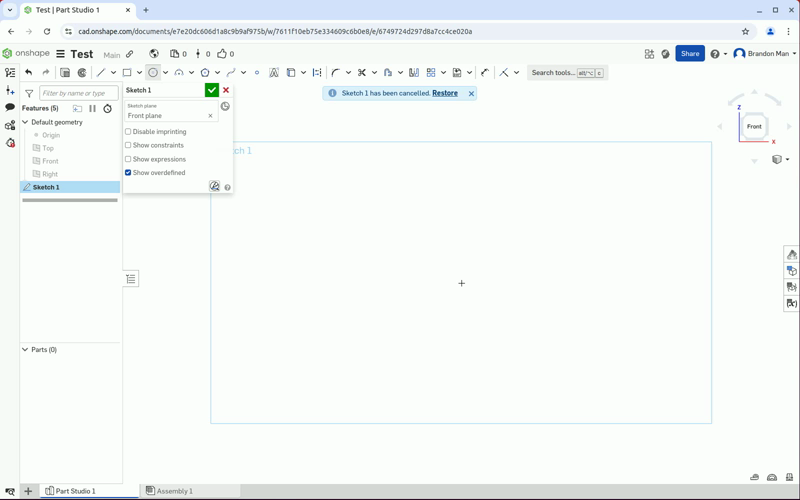
key_up(shift)
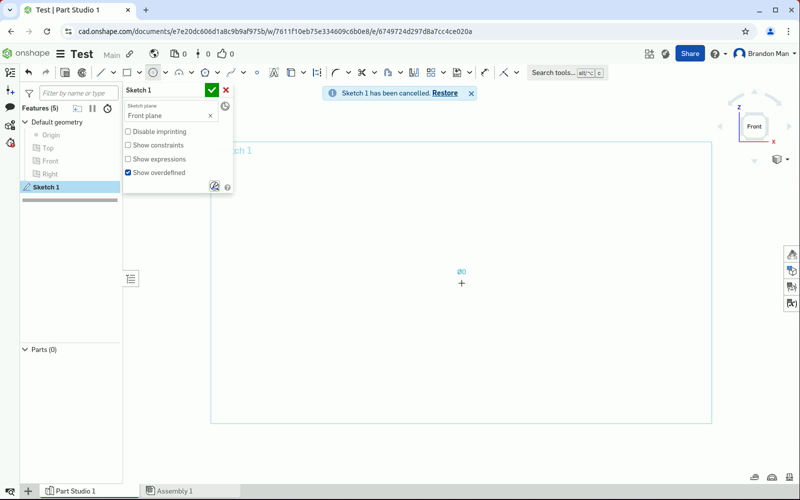
mouse_move(487, 282)
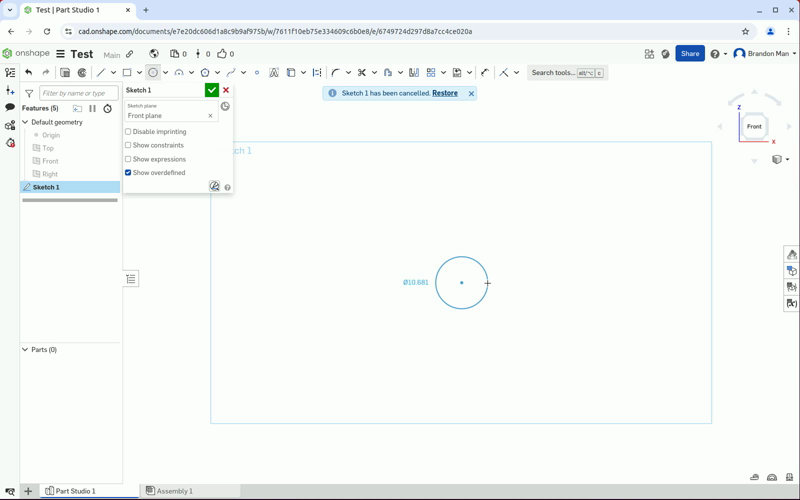
click(487, 282)
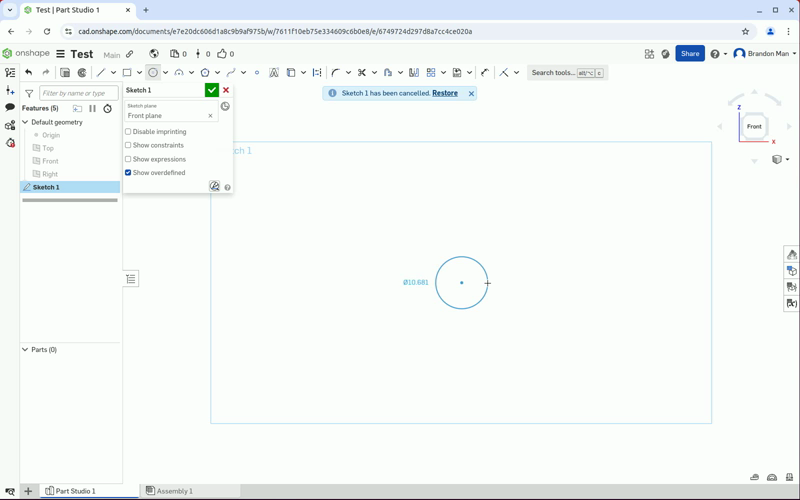
key(esc)
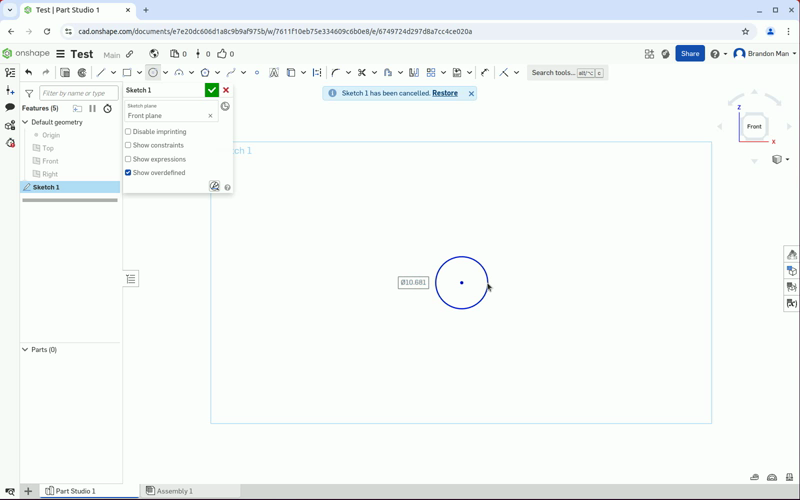
mouse_move(464, 293)
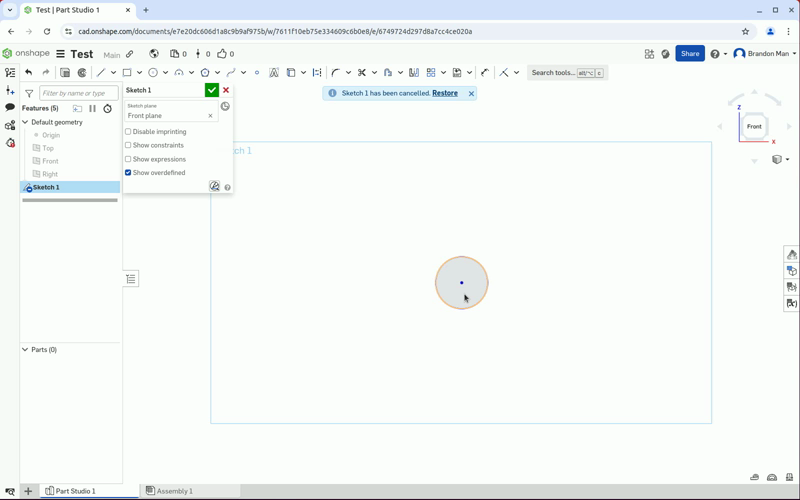
click(464, 293)
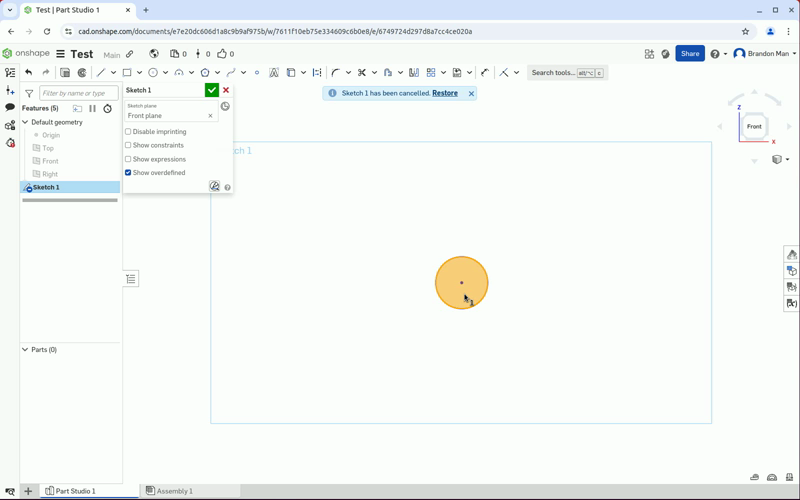
mouse_move(73, 352)
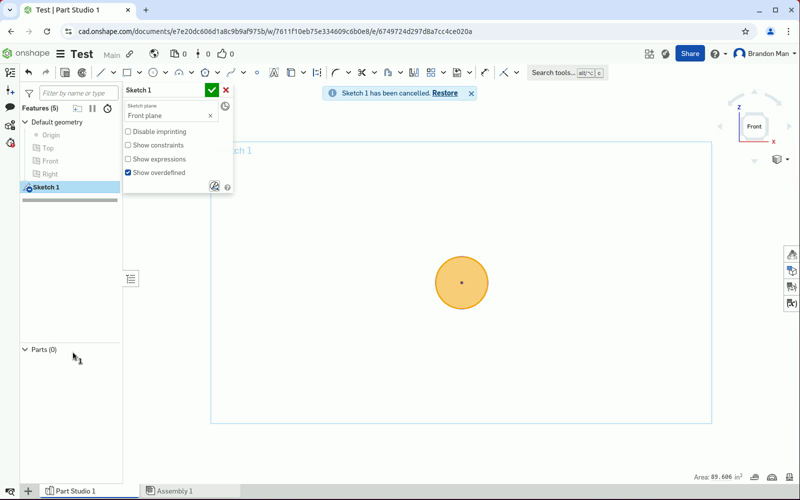
key(shift+y)
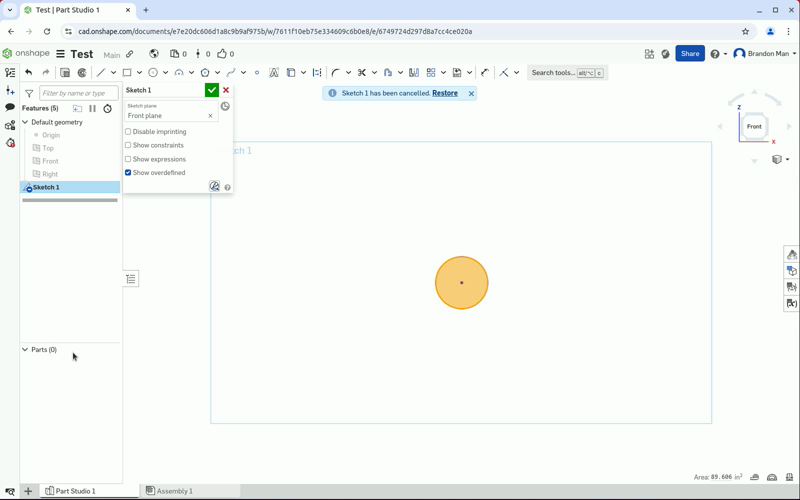
key(shift+e)
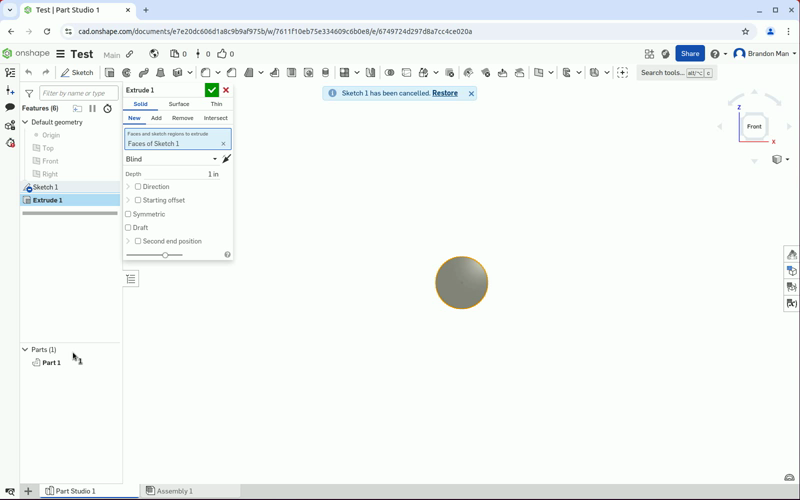
mouse_move(143, 106)
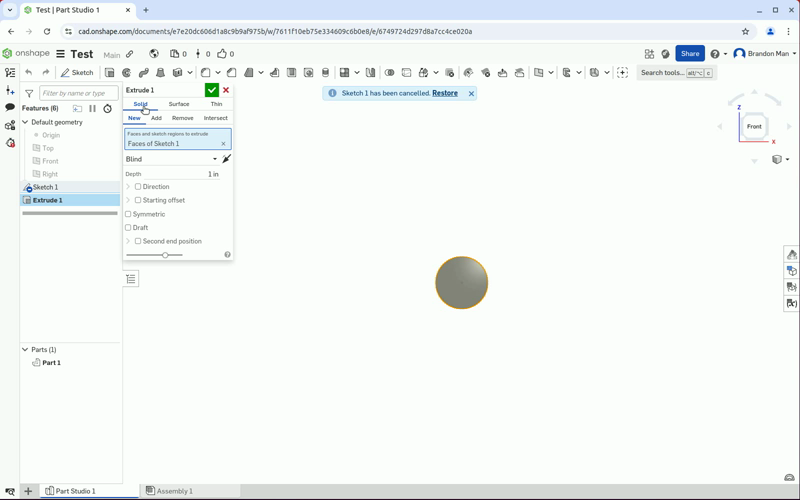
click(143, 106)
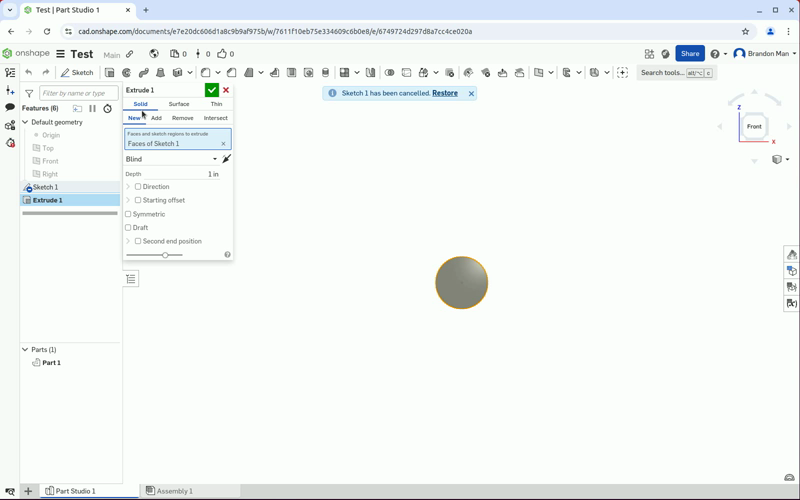
mouse_move(137, 120)
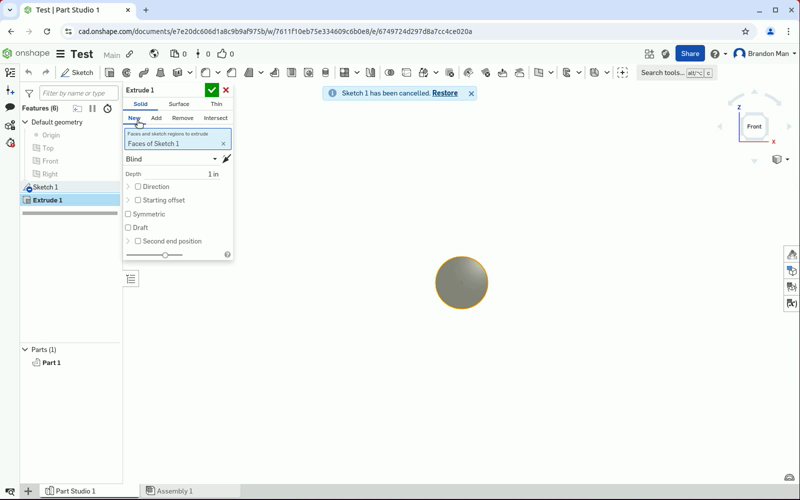
click(137, 120)
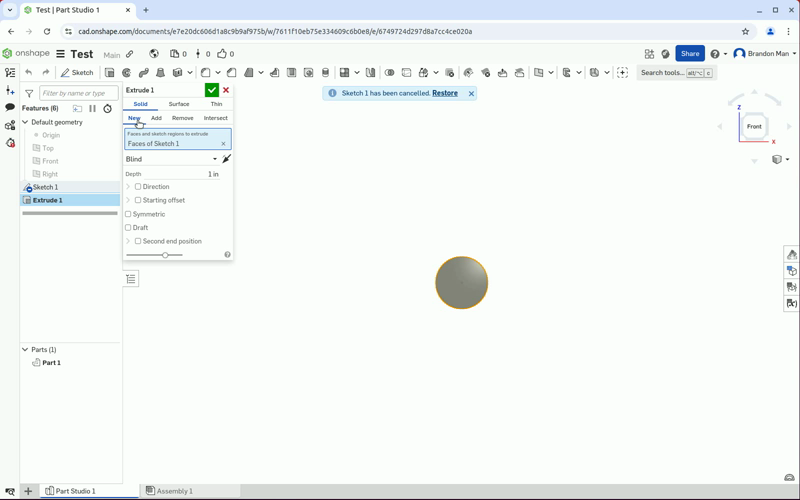
key(tab, 4)
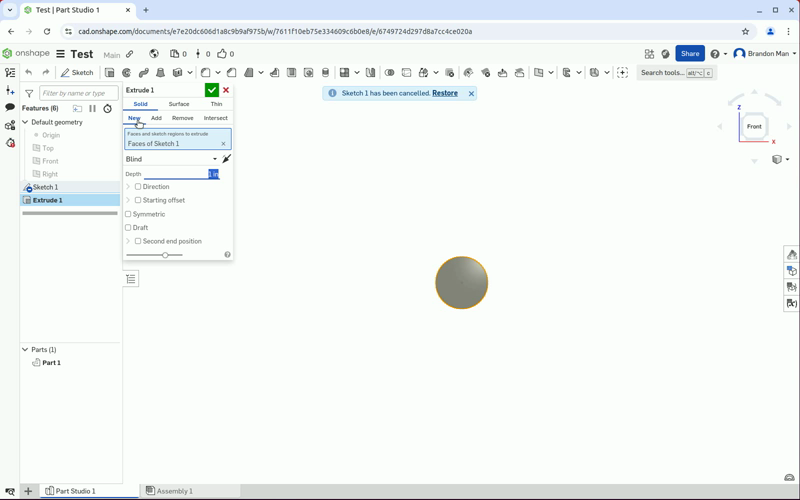
text(5.055)
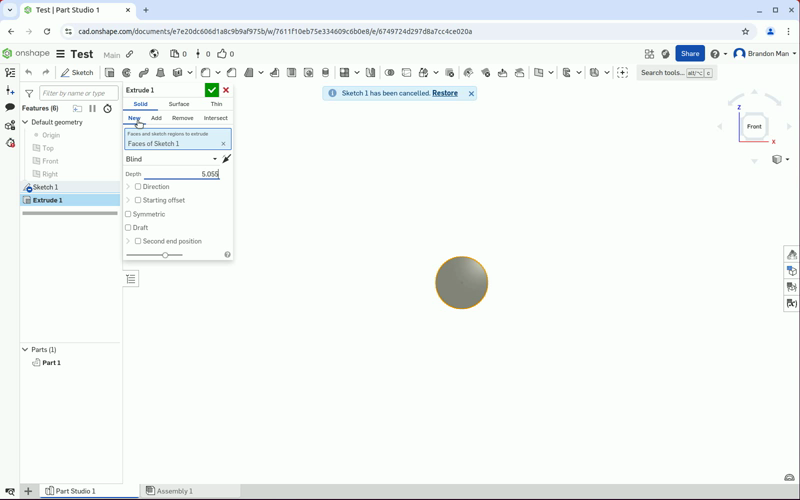
key(enter)
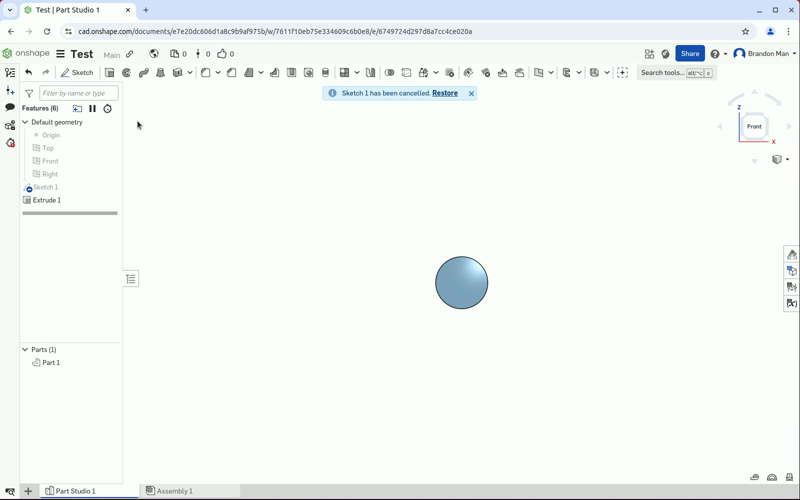
key(shift+h)
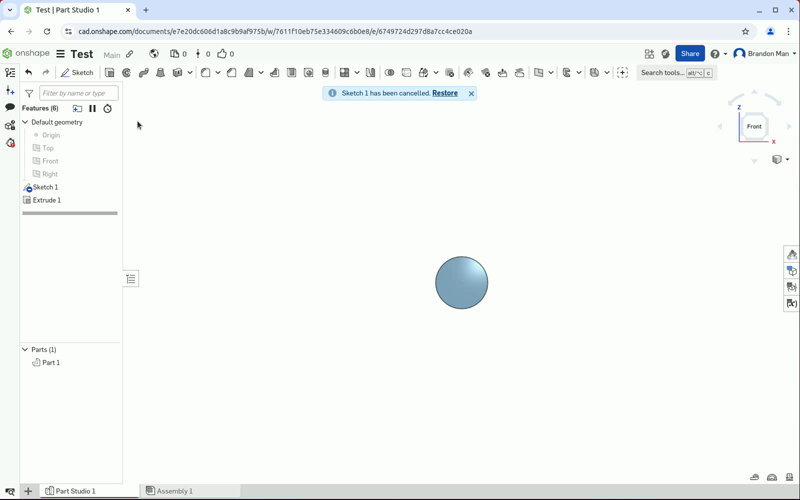
key(shift+h)
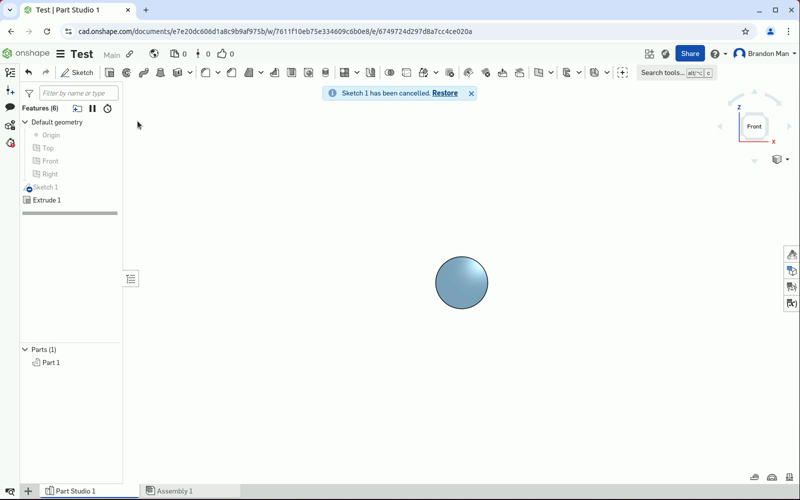
mouse_move(73, 189)
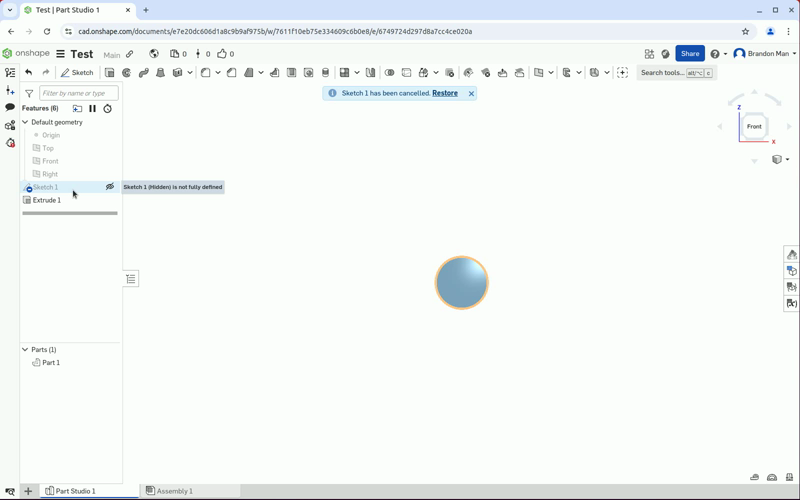
click(73, 189)
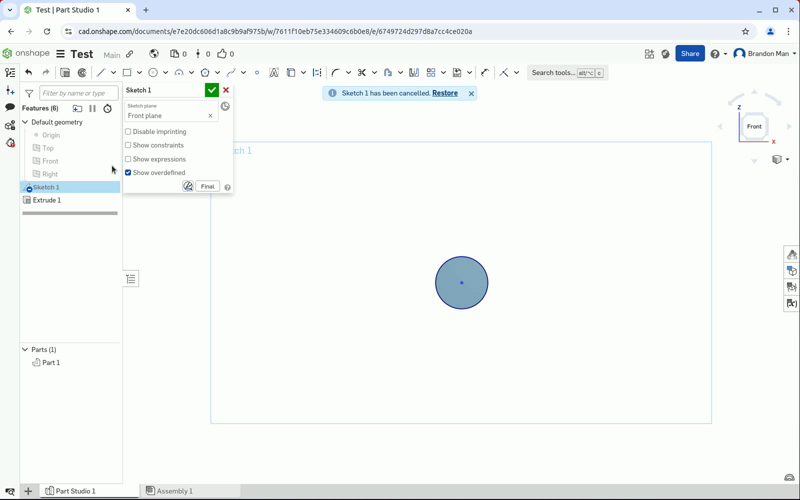
mouse_move(229, 92)
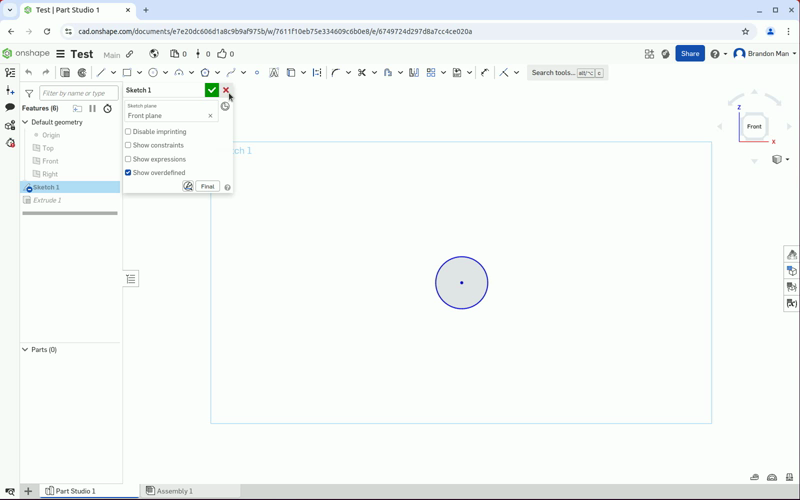
click(229, 92)
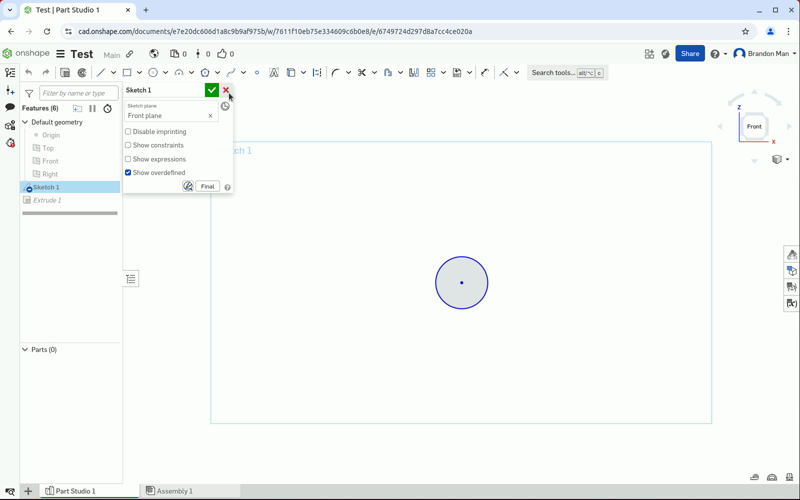
key(shift+s)
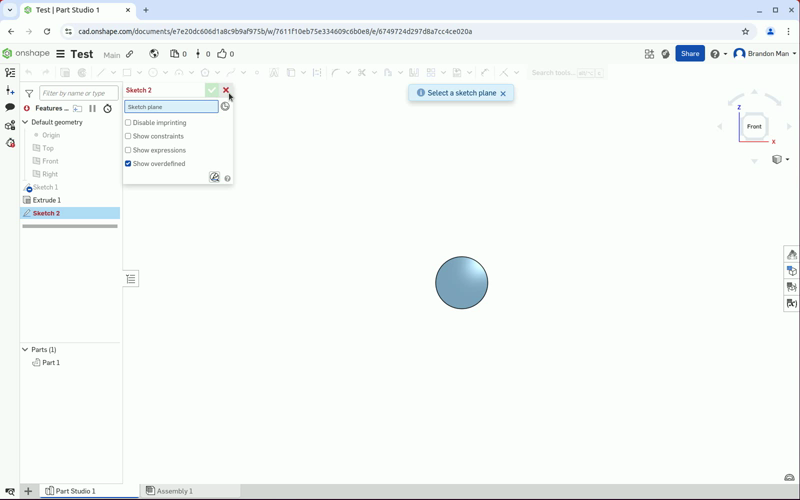
mouse_move(73, 163)
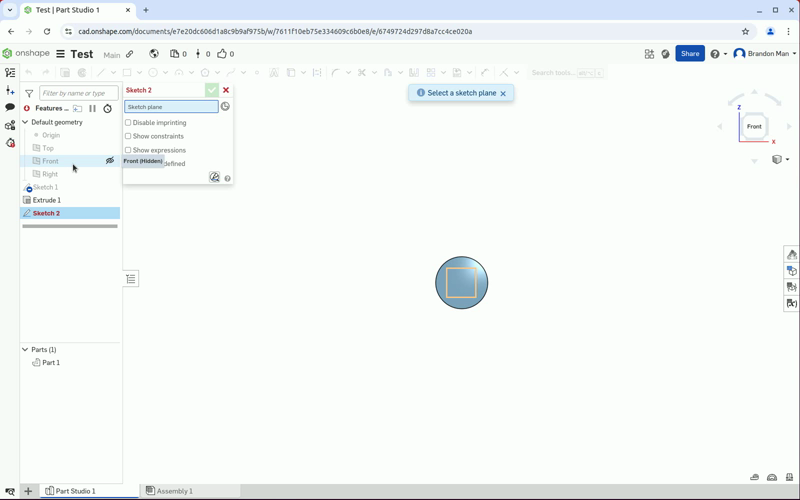
click(73, 163)
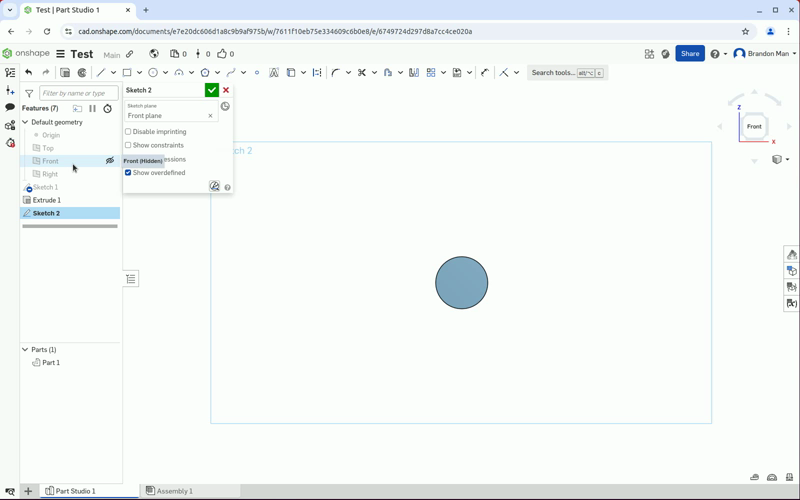
mouse_move(73, 352)
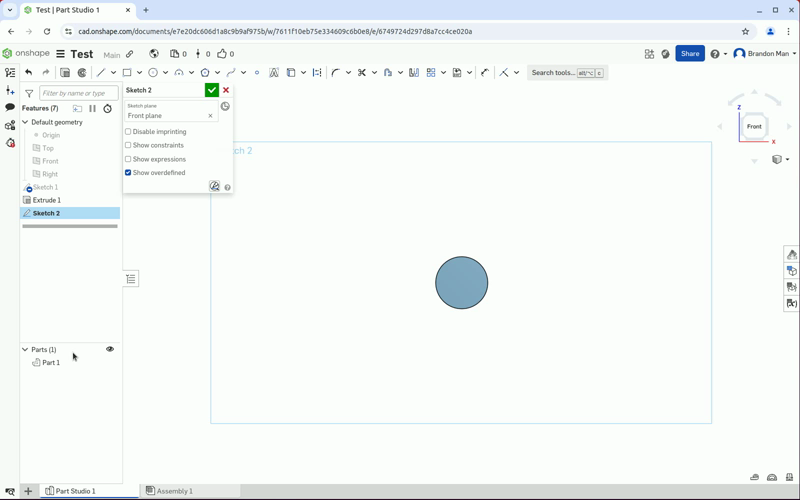
key(y)
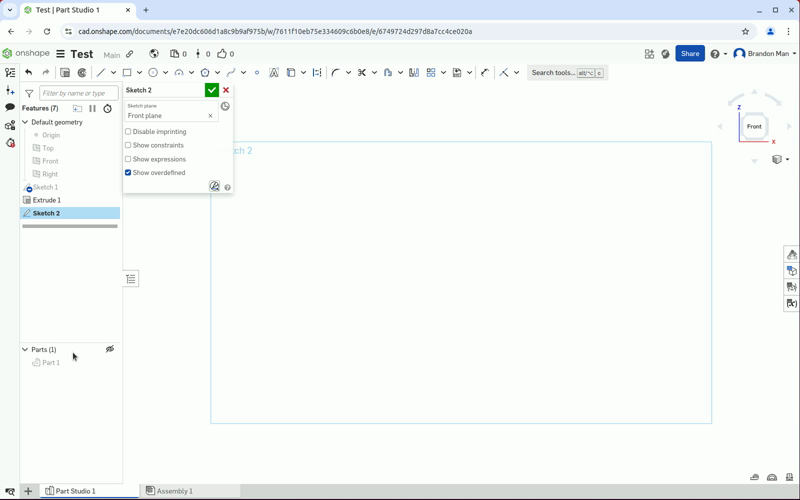
key(c)
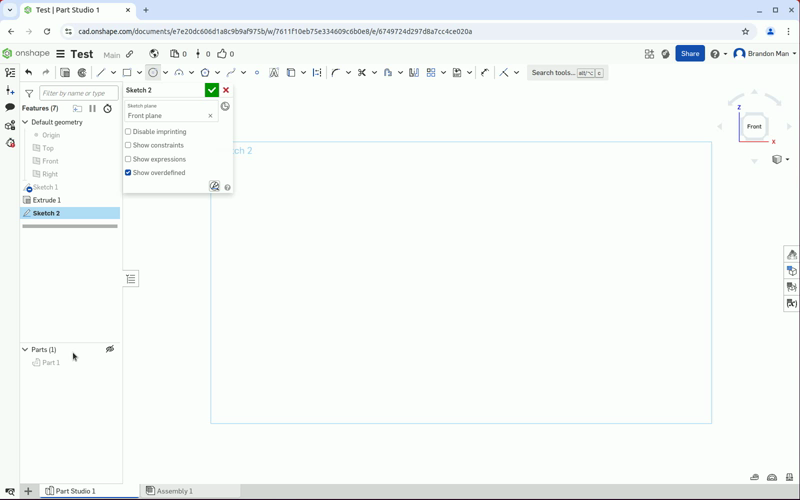
key_down(shift)
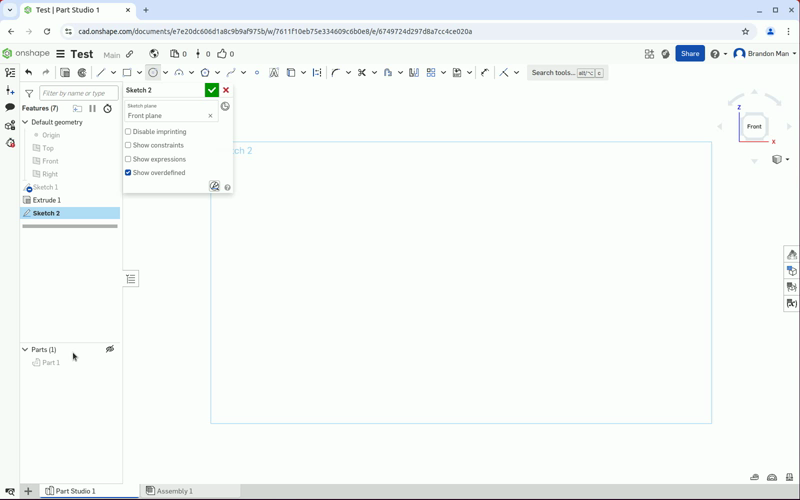
mouse_move(561, 282)
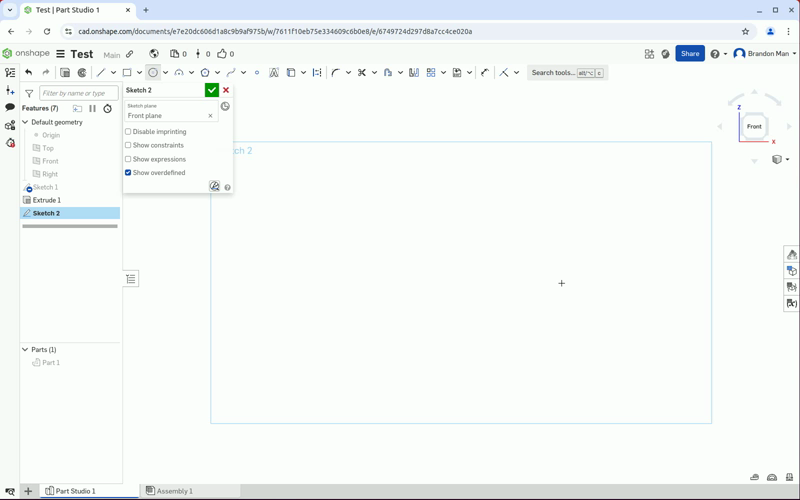
click(561, 282)
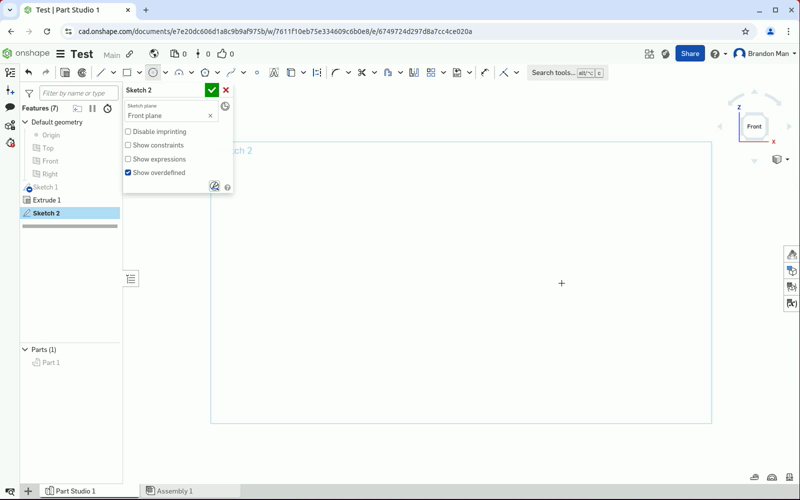
key_up(shift)
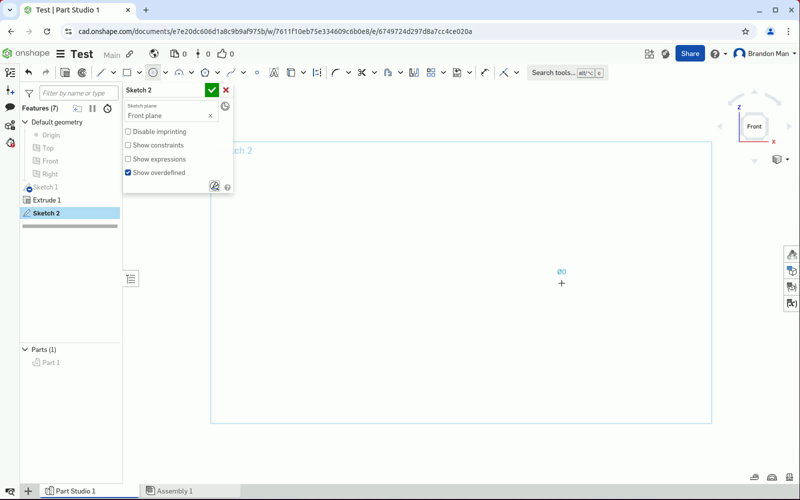
mouse_move(574, 282)
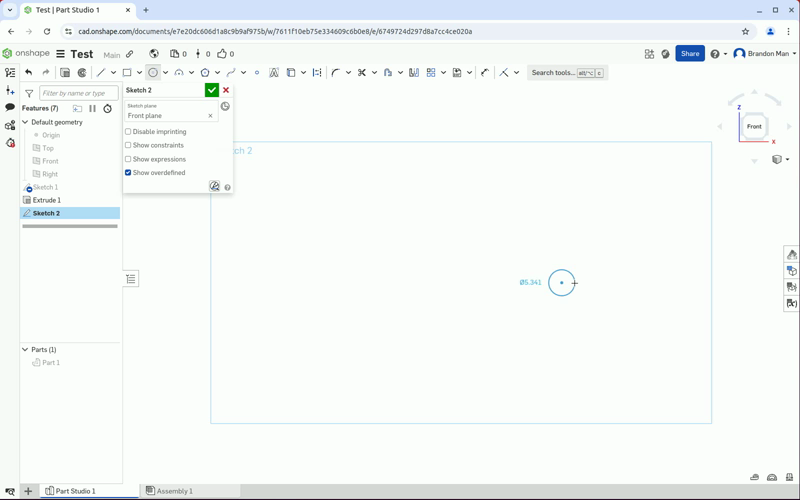
click(574, 282)
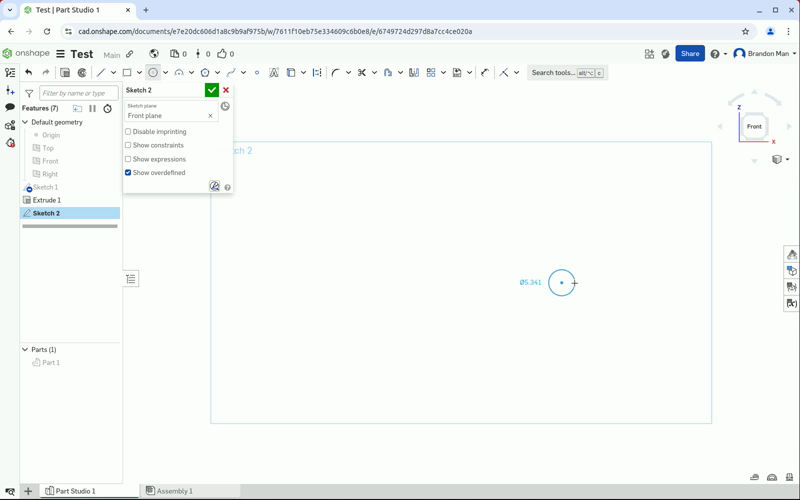
key(esc)
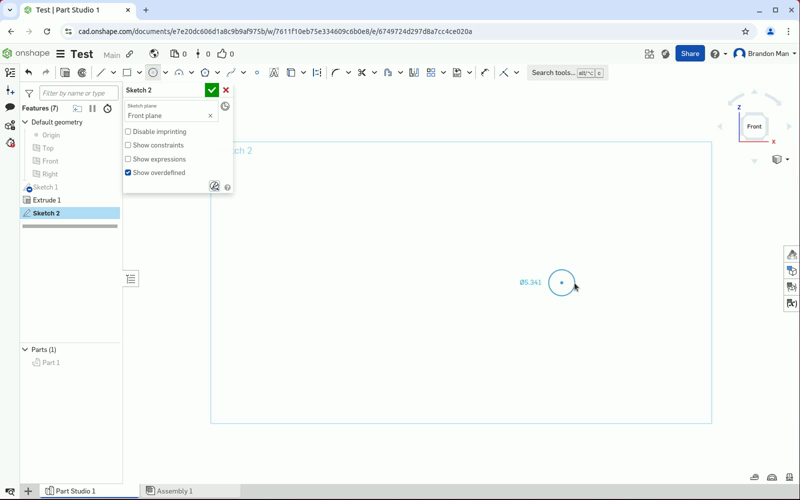
mouse_move(551, 279)
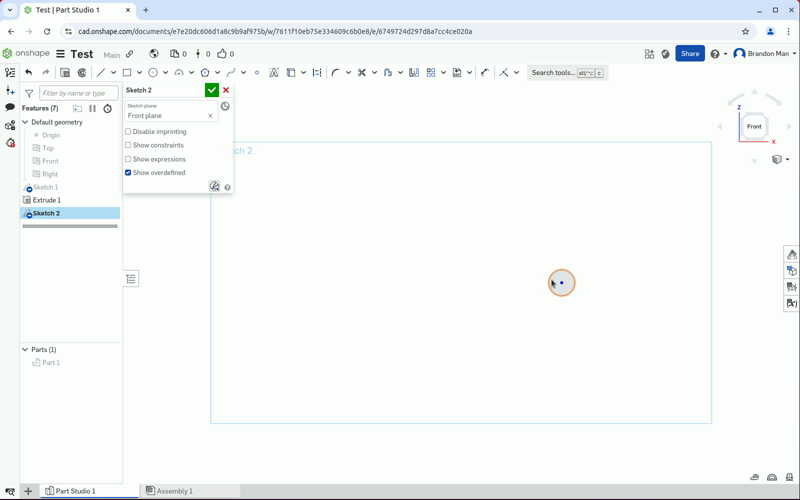
scroll(6)
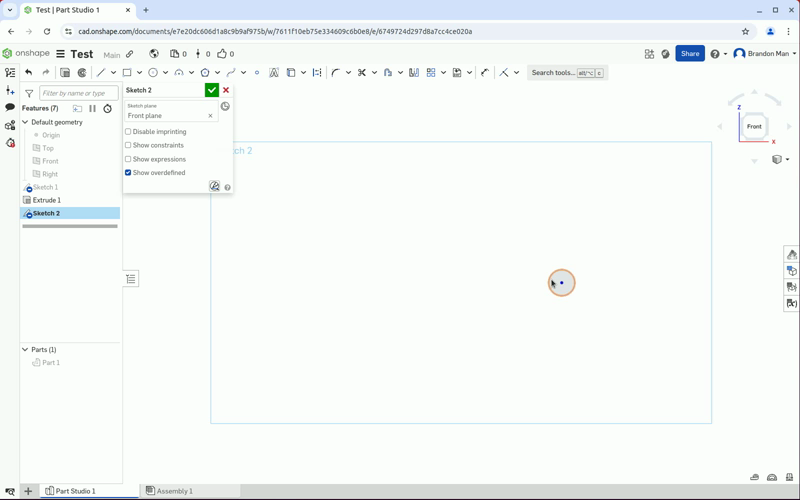
scroll(6)
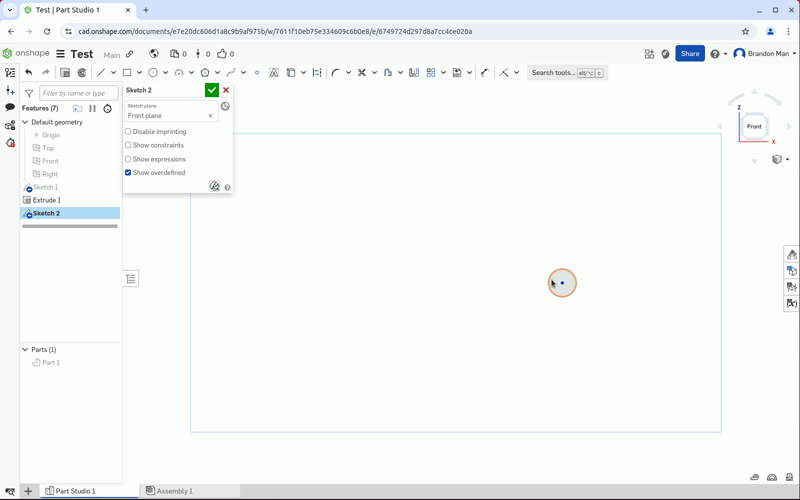
scroll(6)
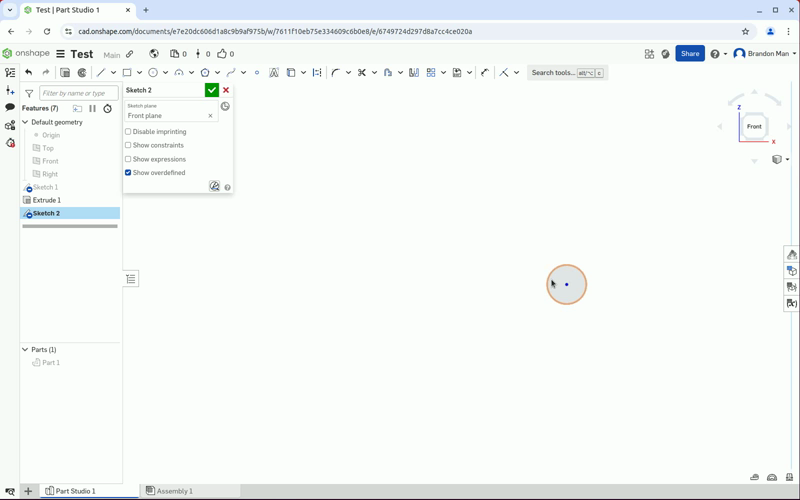
scroll(6)
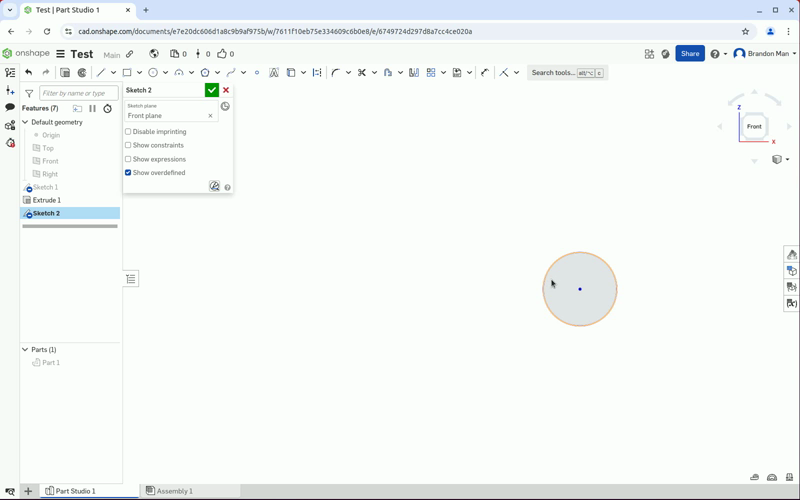
scroll(6)
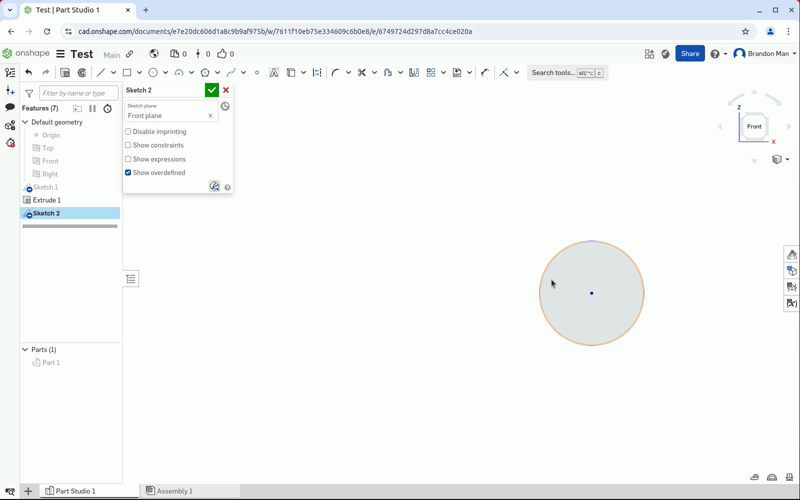
scroll(6)
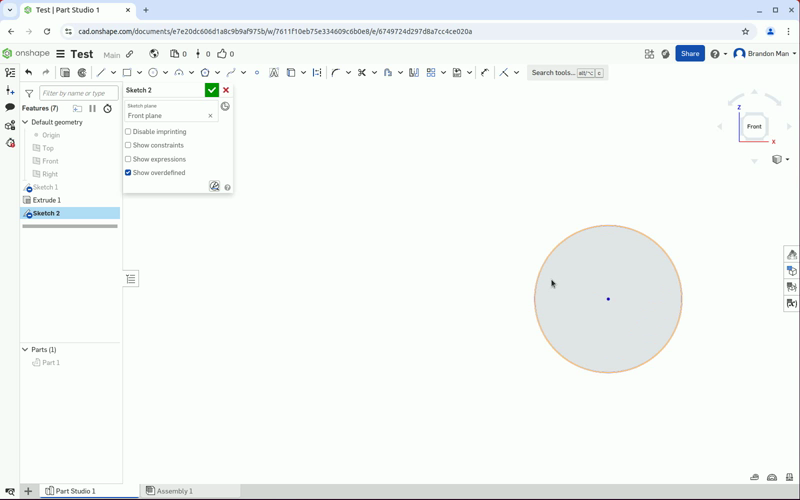
scroll(6)
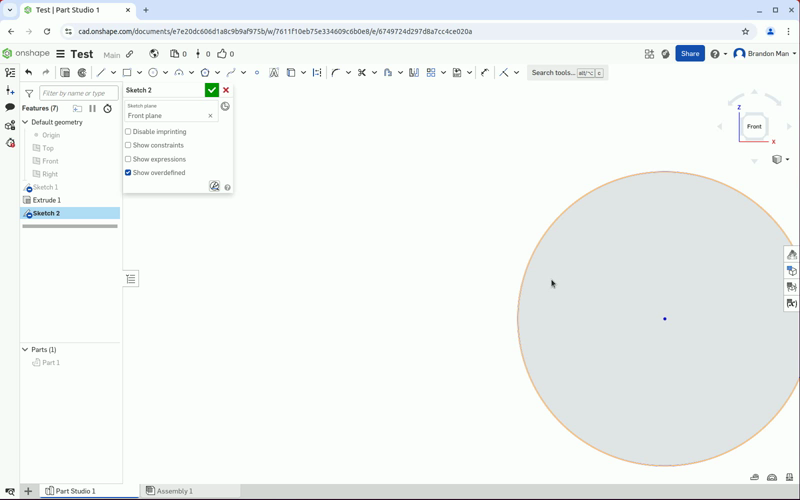
click(551, 279)
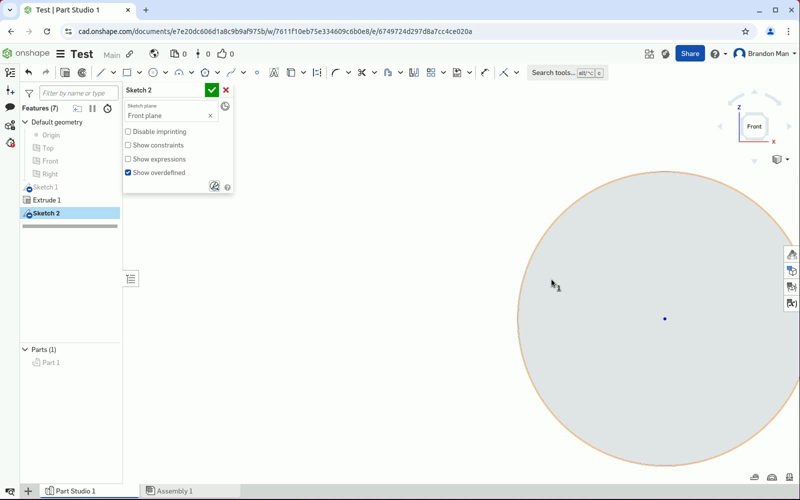
scroll(-6)
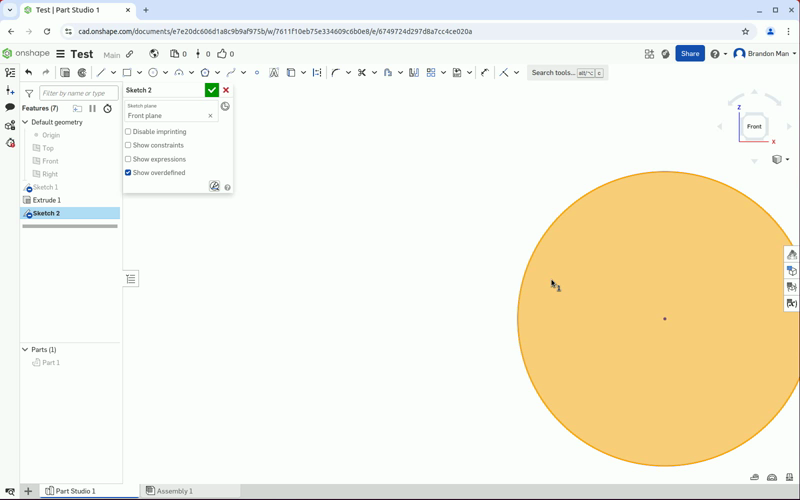
scroll(-6)
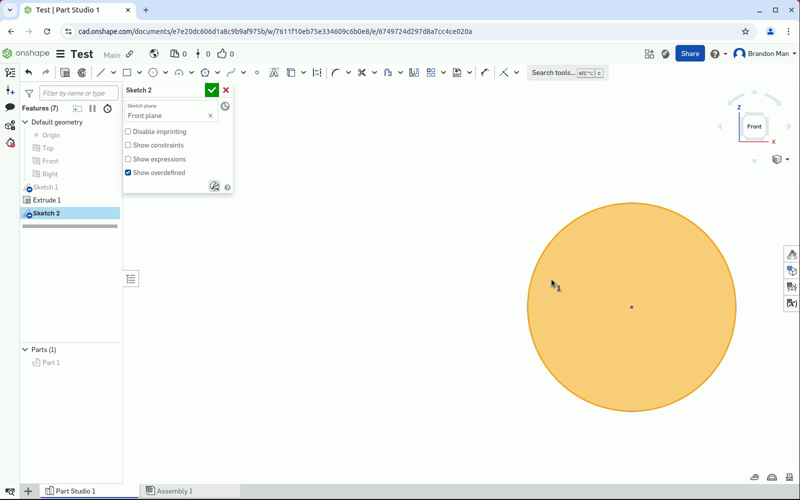
scroll(-6)
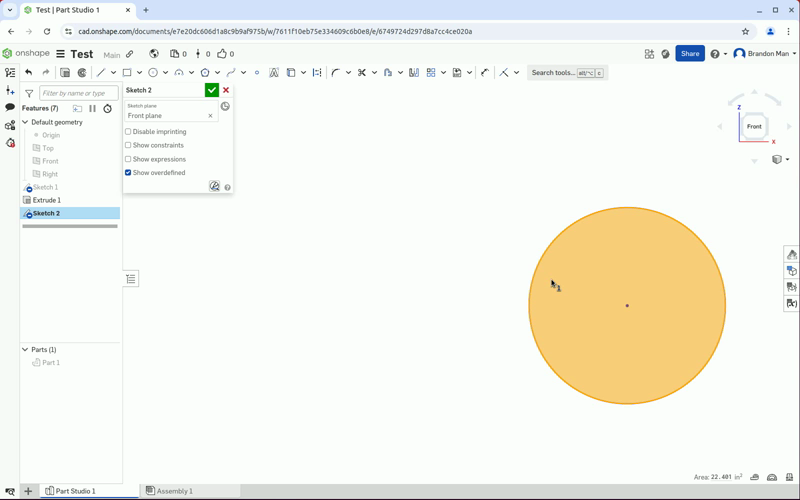
scroll(-6)
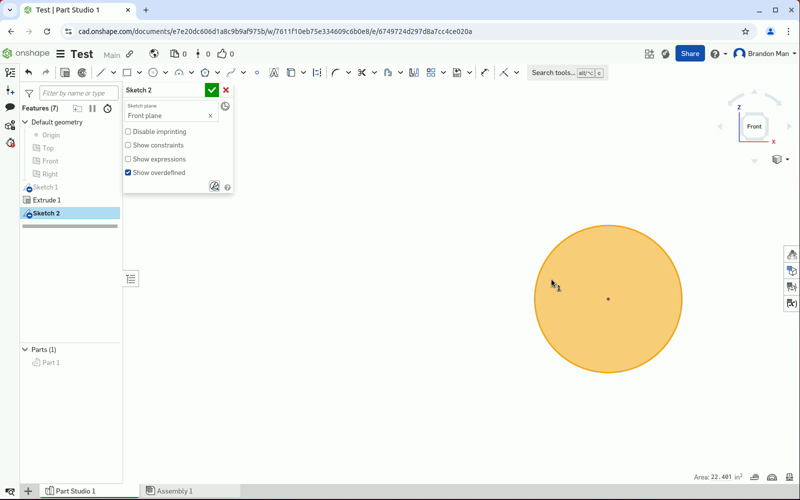
scroll(-6)
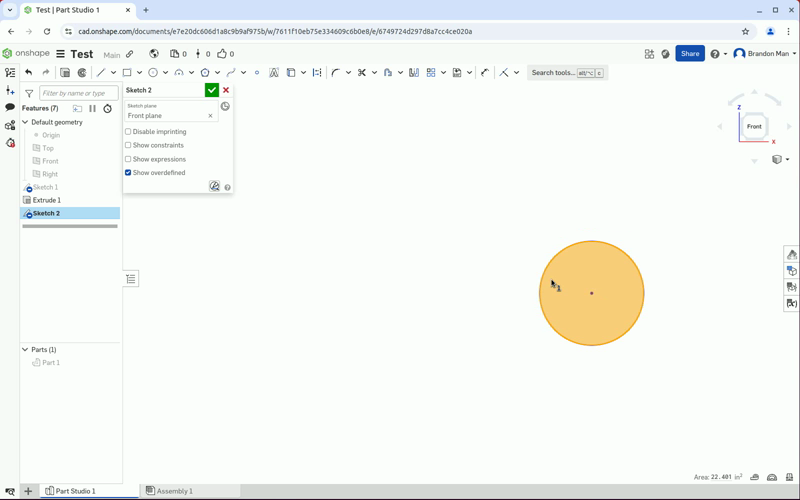
scroll(-6)
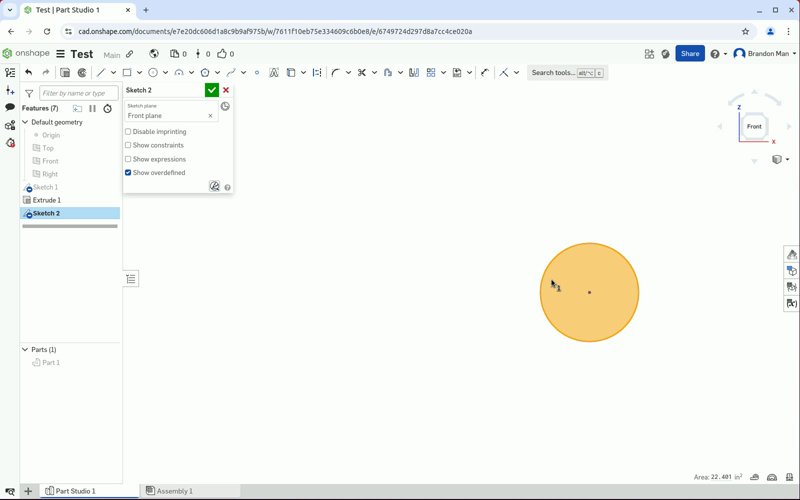
scroll(-6)
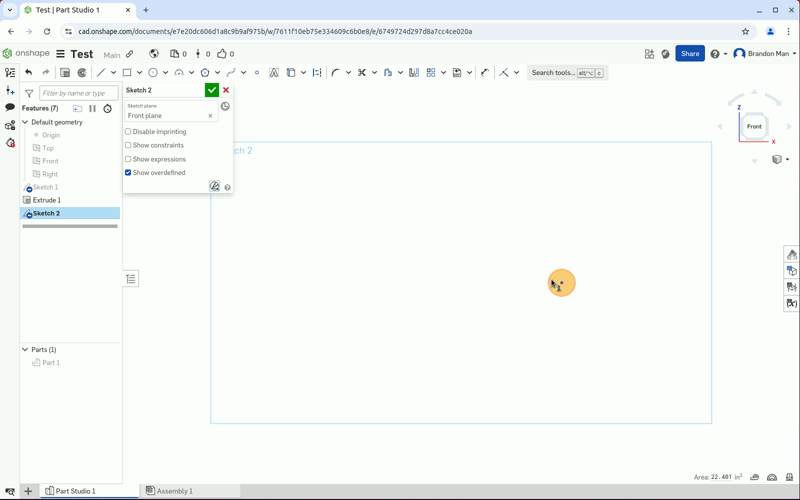
mouse_move(73, 352)
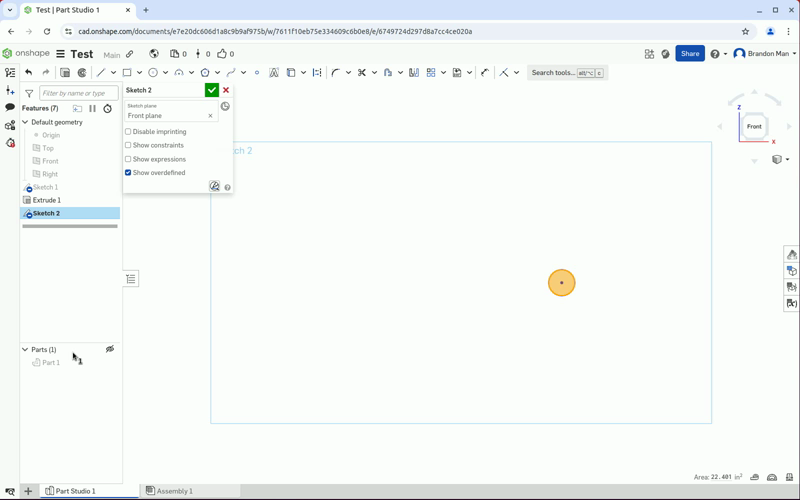
key(shift+y)
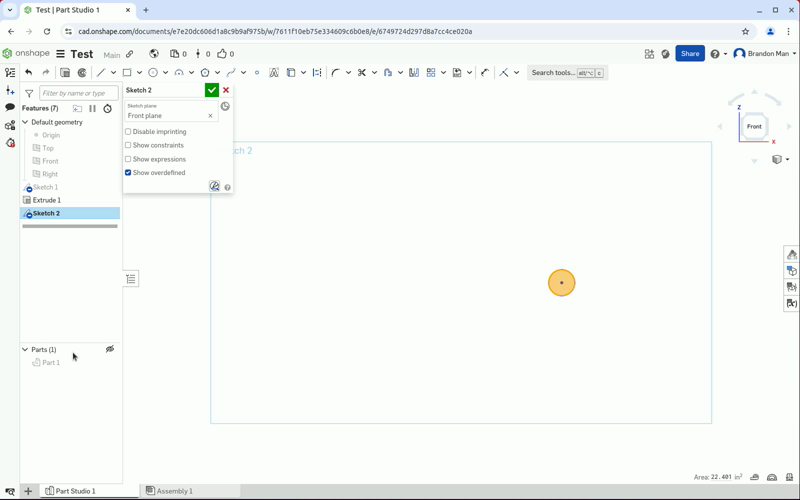
key(shift+e)
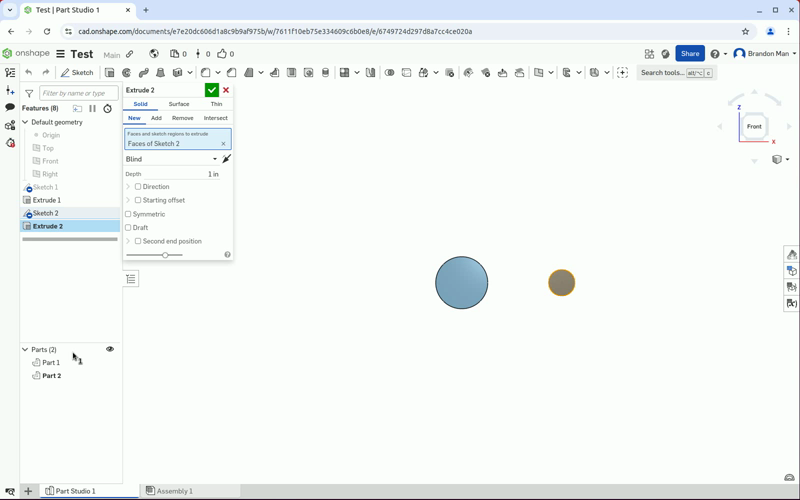
mouse_move(143, 106)
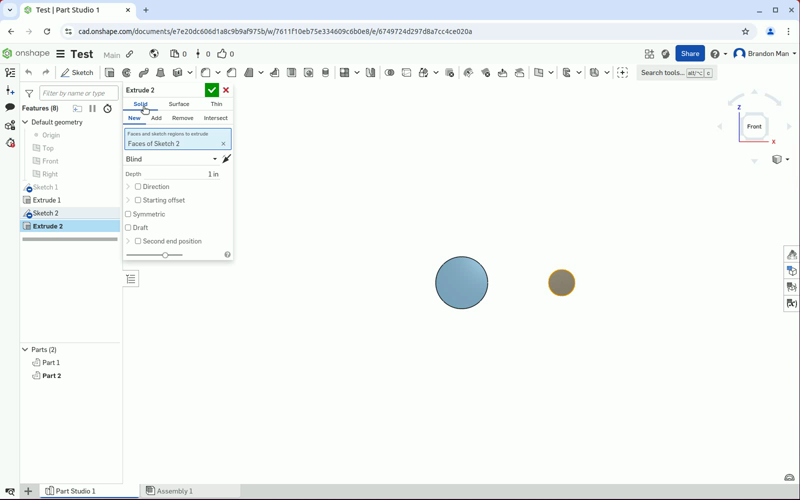
click(143, 106)
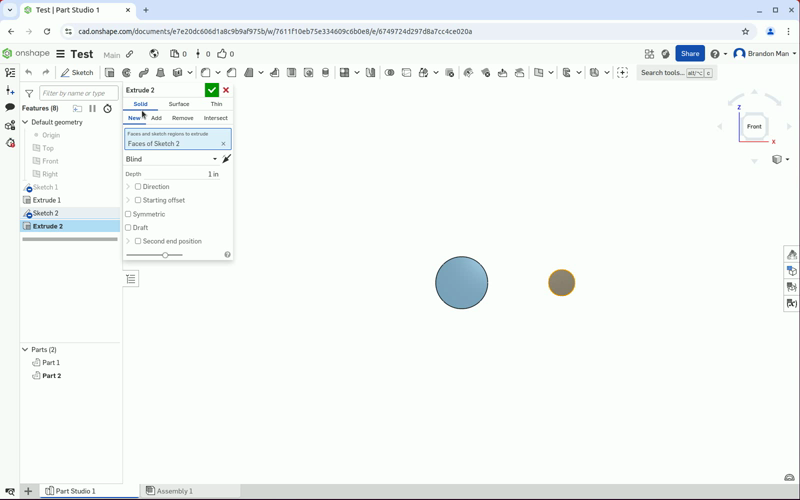
mouse_move(137, 120)
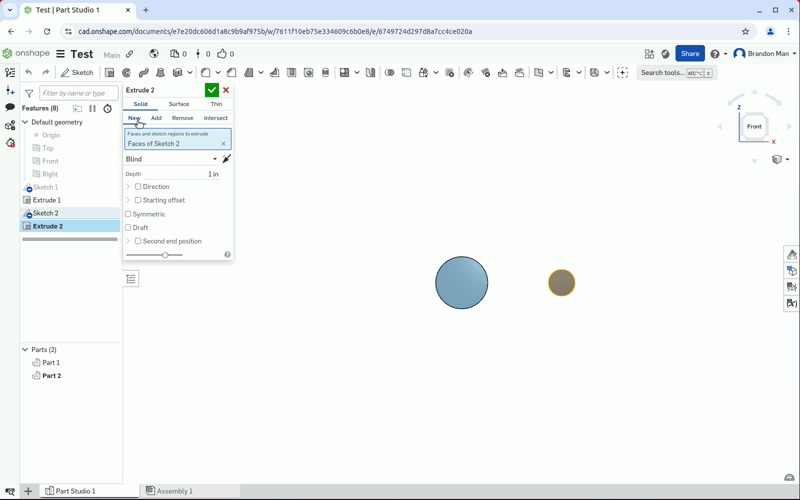
click(137, 120)
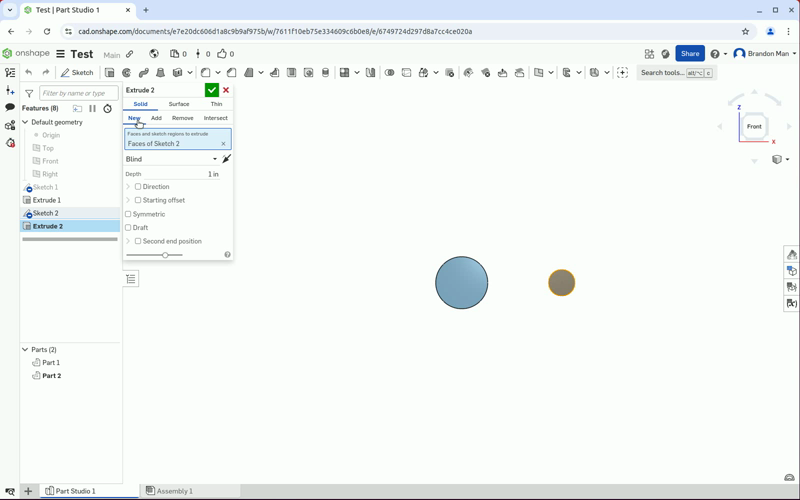
key(tab, 4)
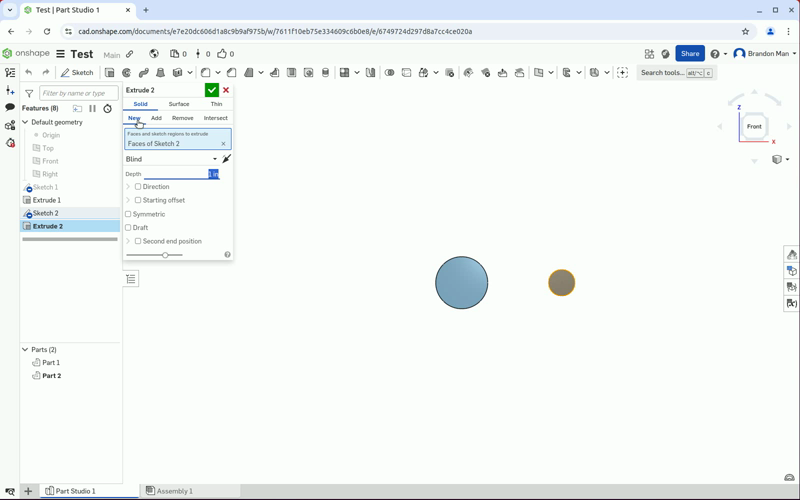
text(5.055)
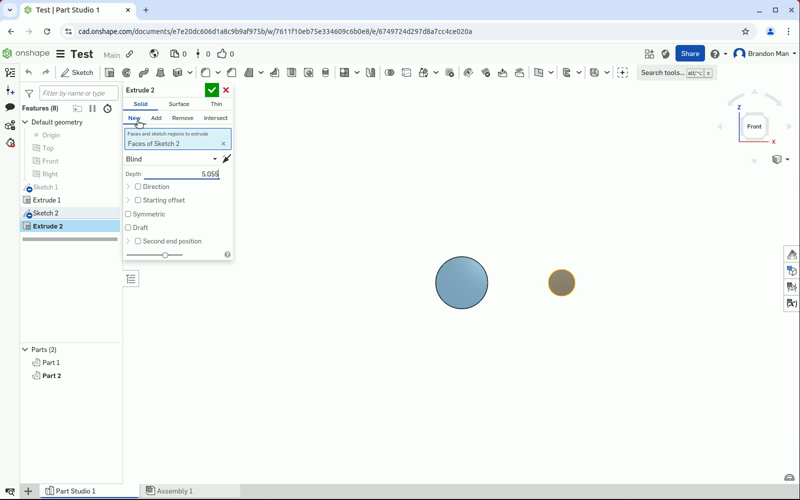
key(enter)
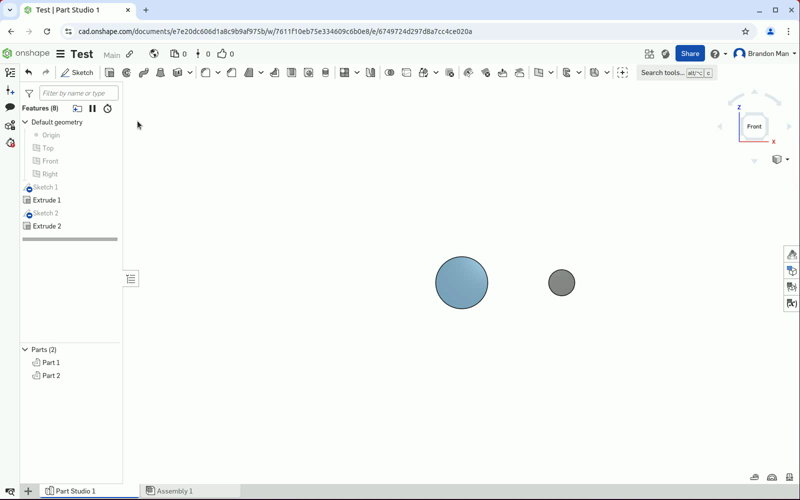
key(shift+h)
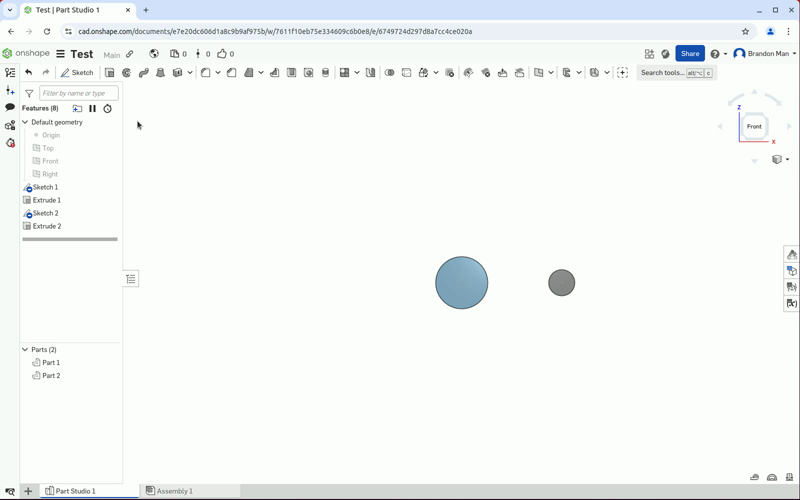
key(shift+h)
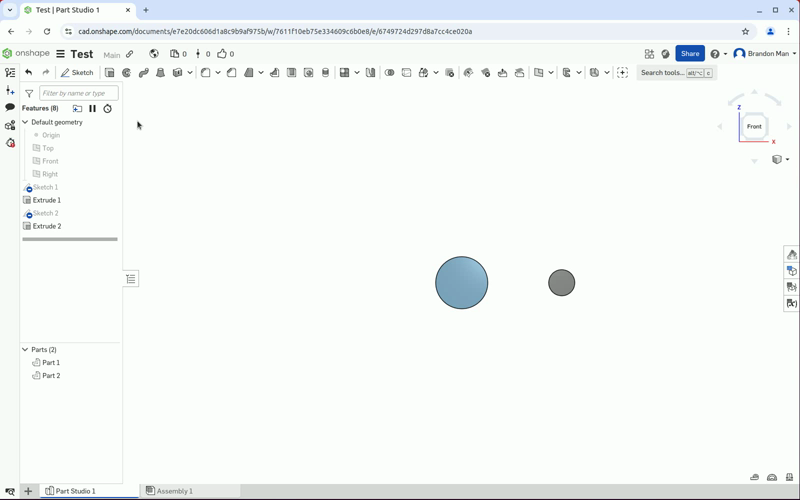
mouse_move(73, 189)
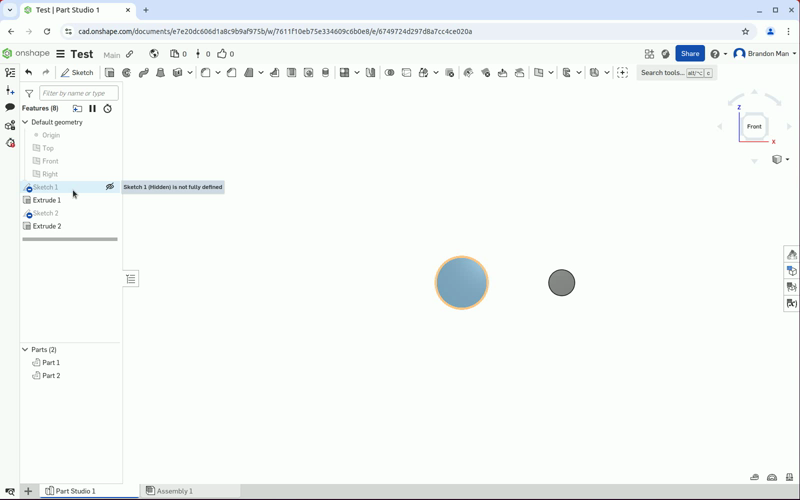
click(73, 189)
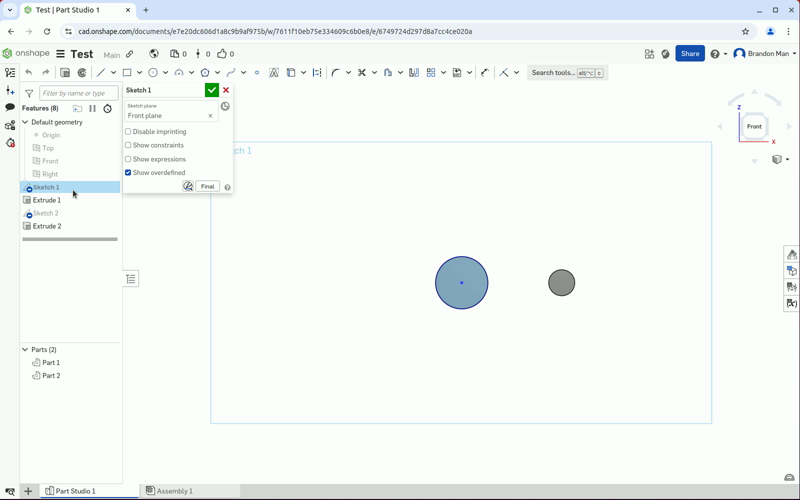
mouse_move(229, 92)
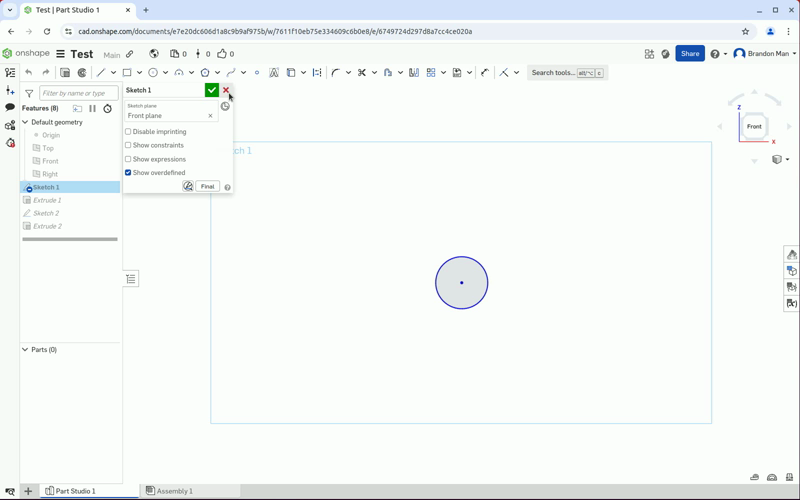
click(229, 92)
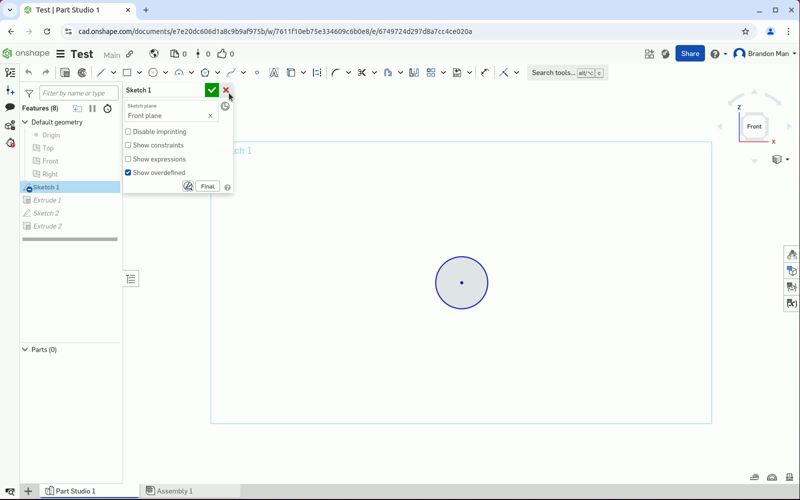
key(shift+s)
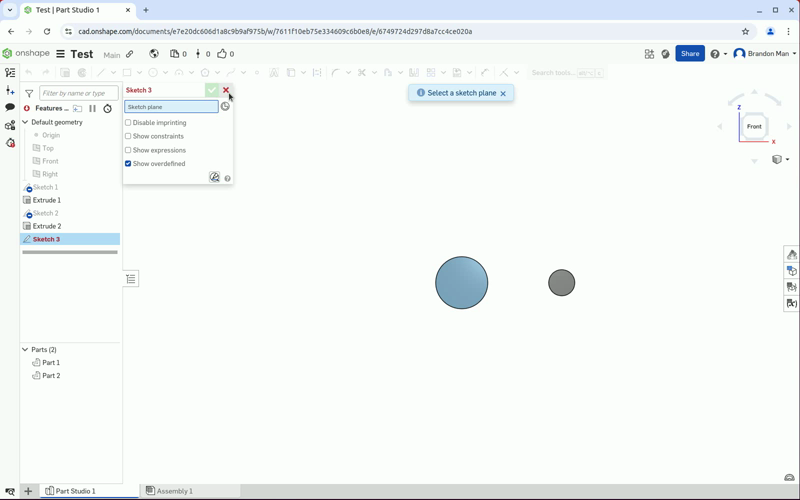
mouse_move(73, 163)
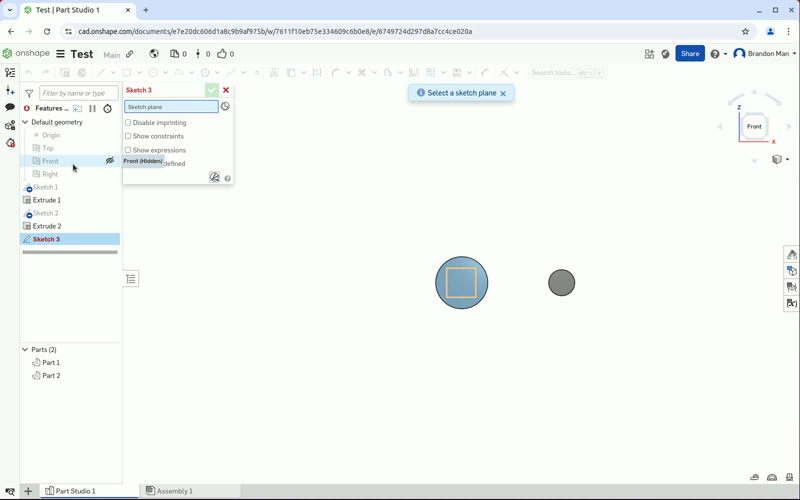
click(73, 163)
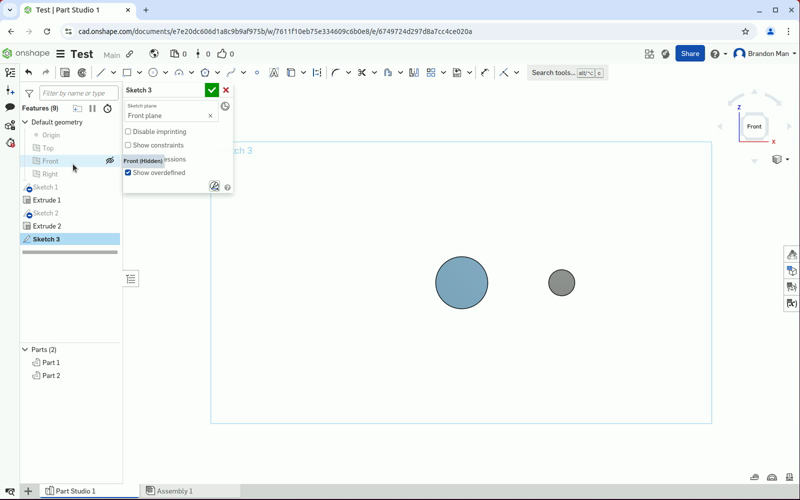
mouse_move(73, 352)
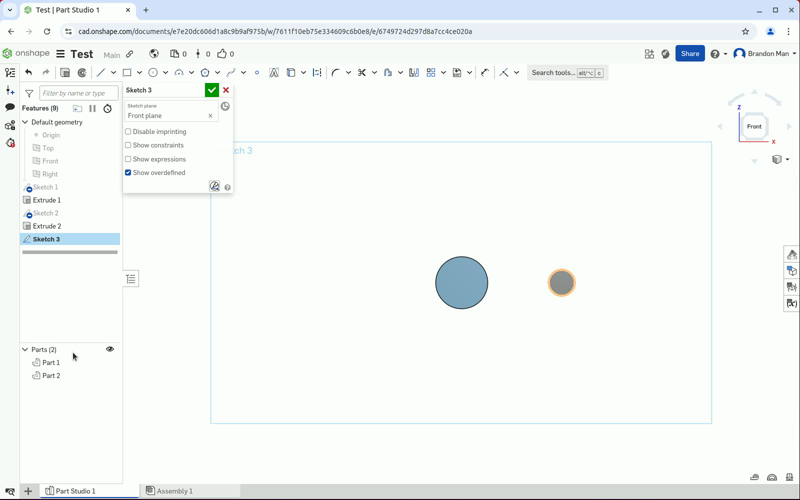
key(y)
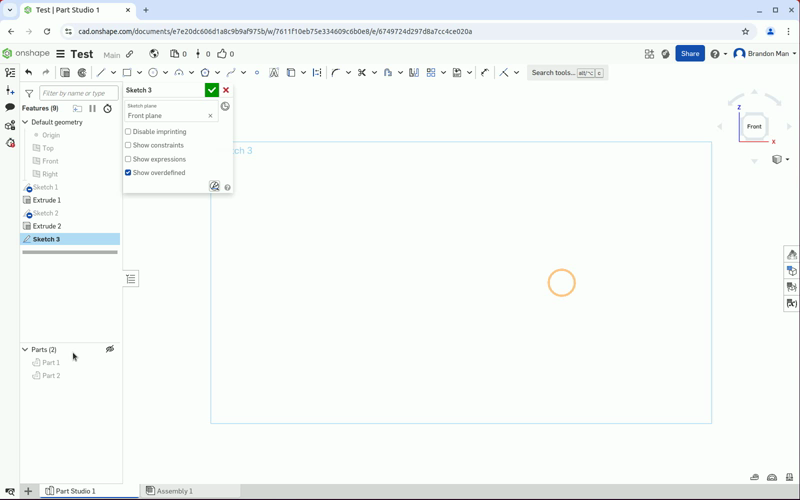
key(c)
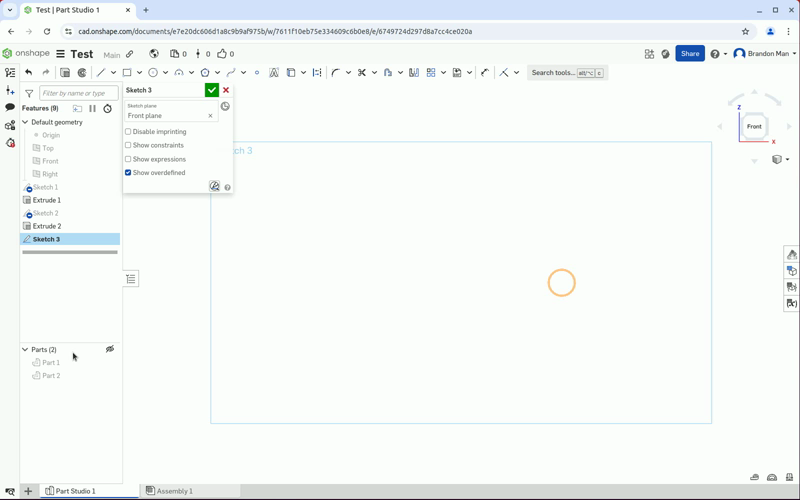
key_down(shift)
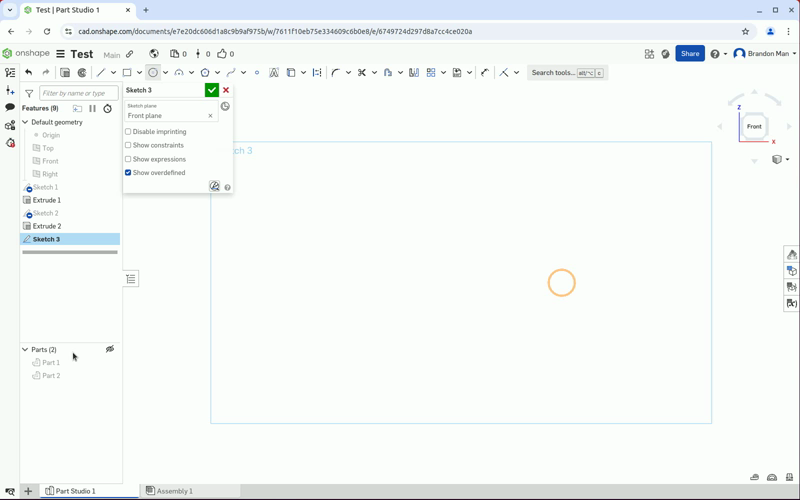
mouse_move(461, 282)
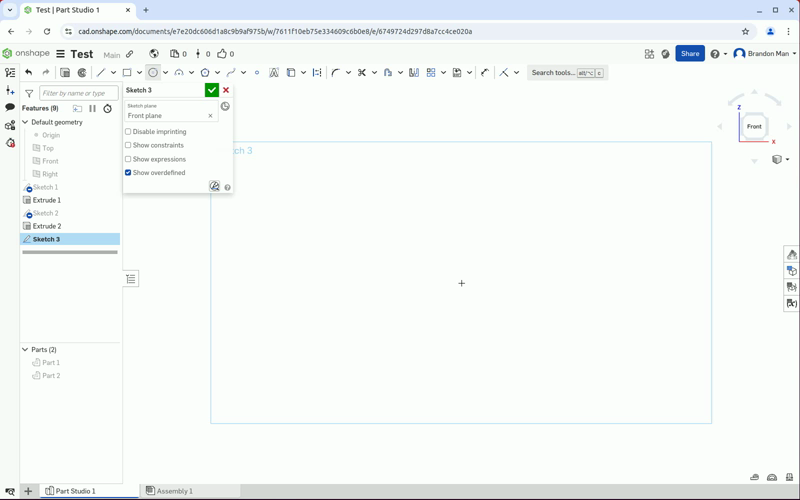
click(461, 282)
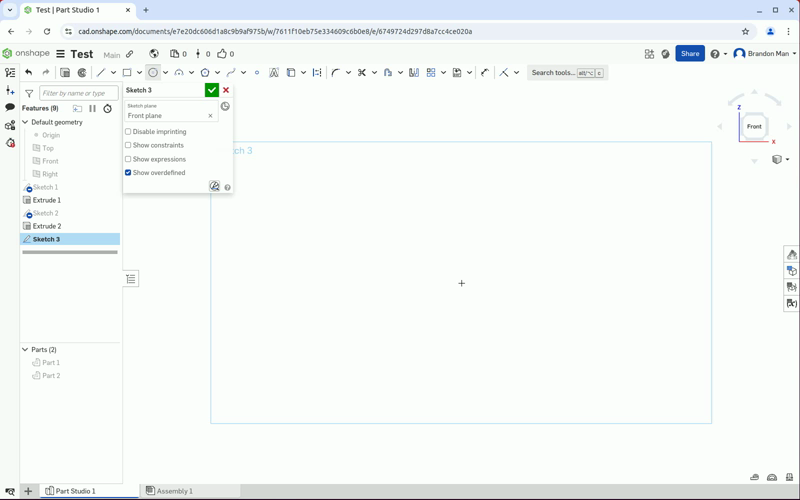
key_up(shift)
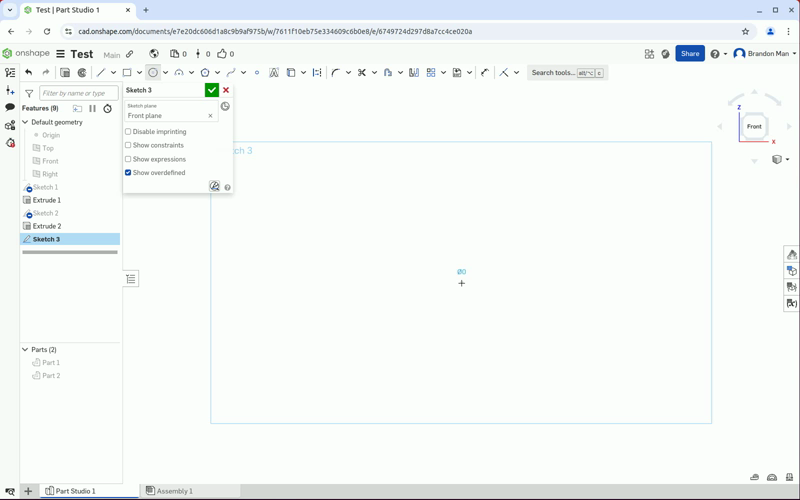
mouse_move(487, 282)
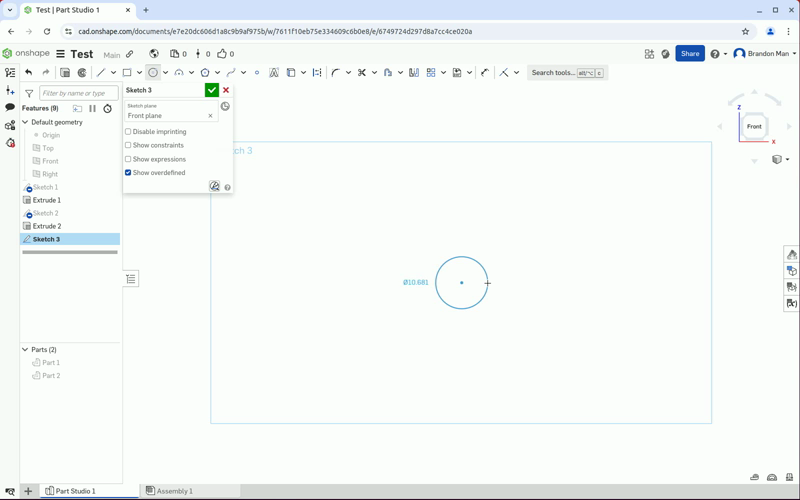
click(487, 282)
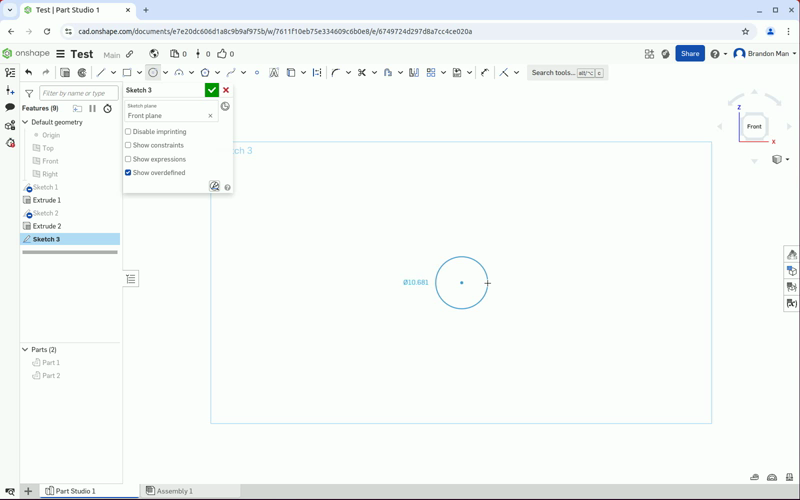
key(esc)
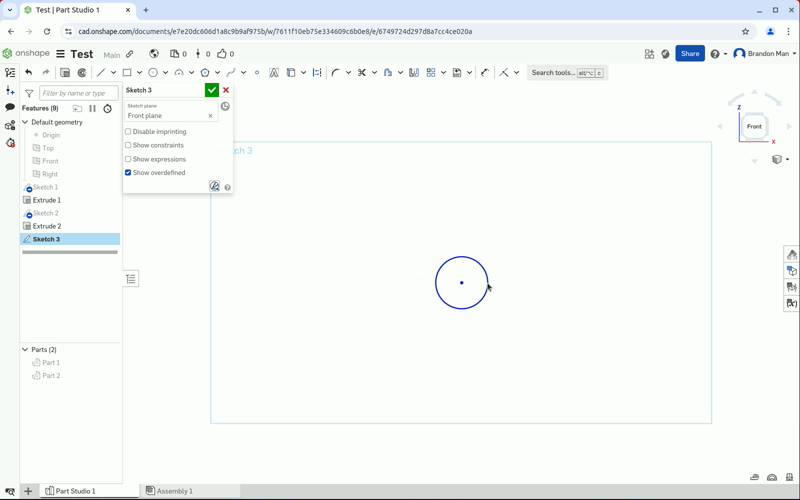
mouse_move(479, 277)
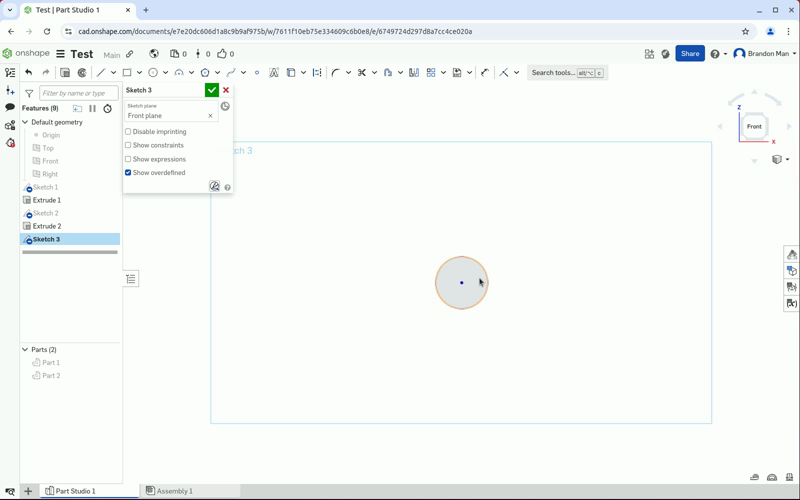
click(479, 277)
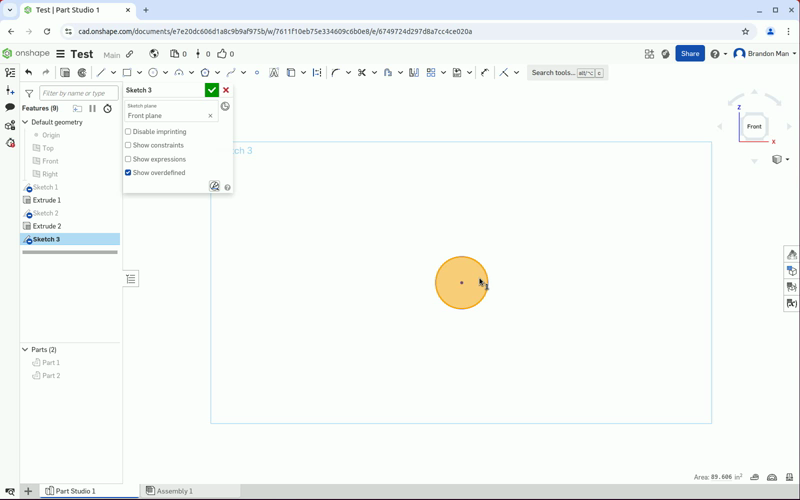
mouse_move(73, 352)
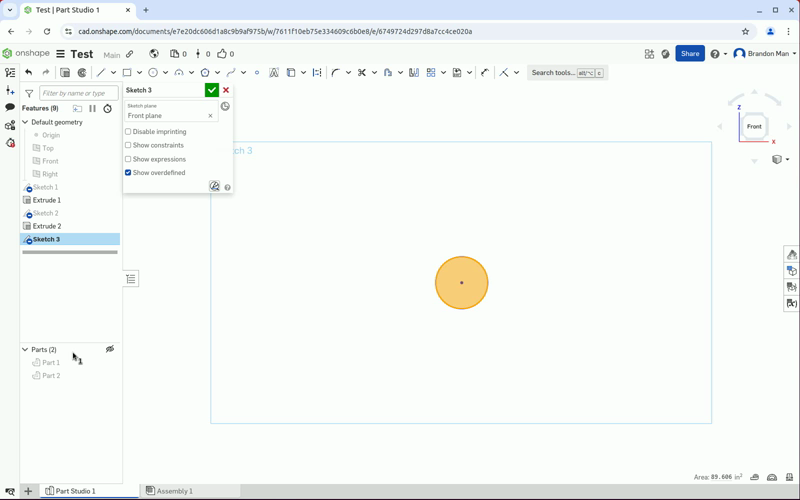
key(shift+y)
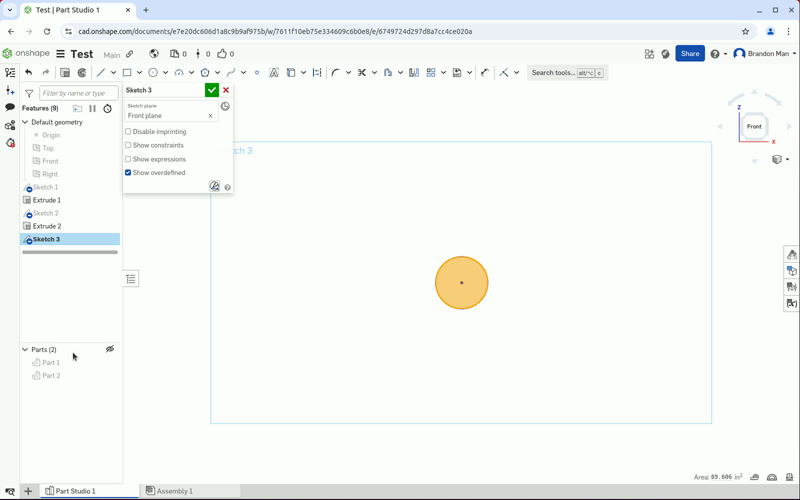
key(shift+e)
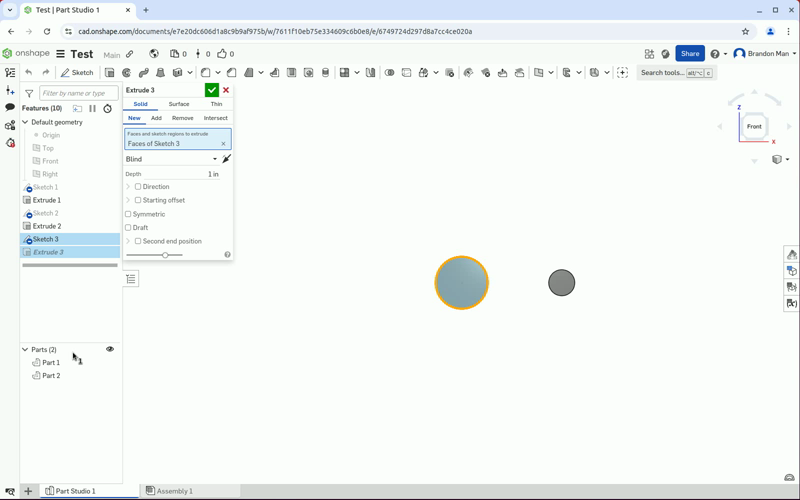
mouse_move(143, 106)
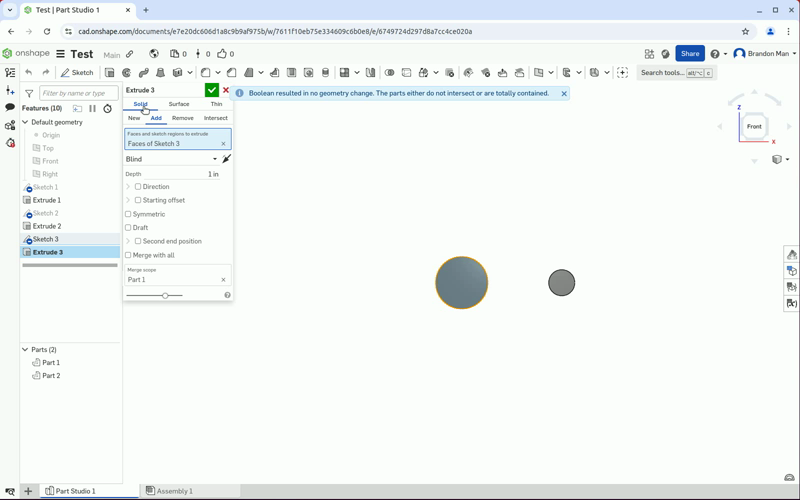
click(143, 106)
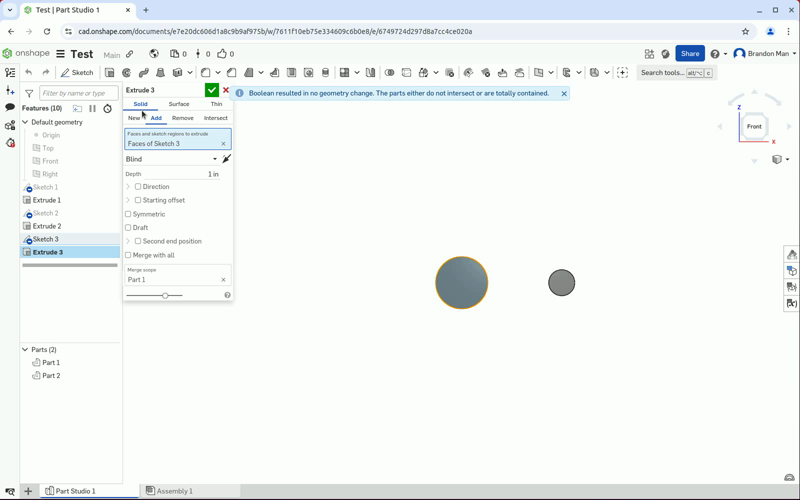
mouse_move(137, 120)
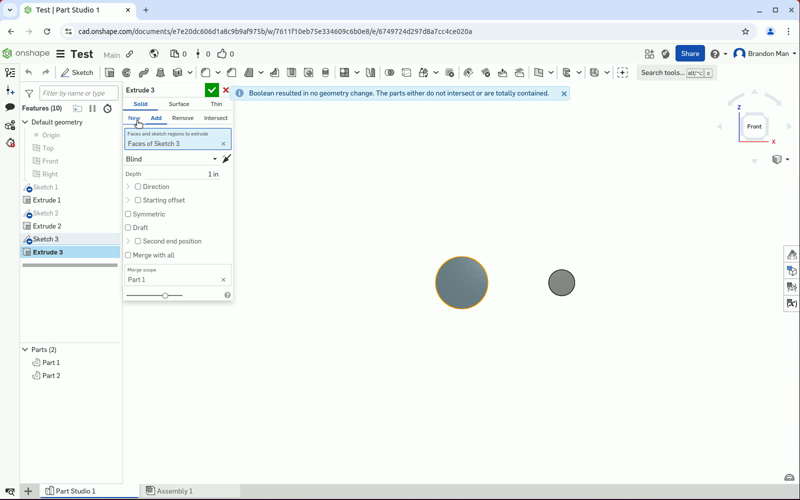
click(137, 120)
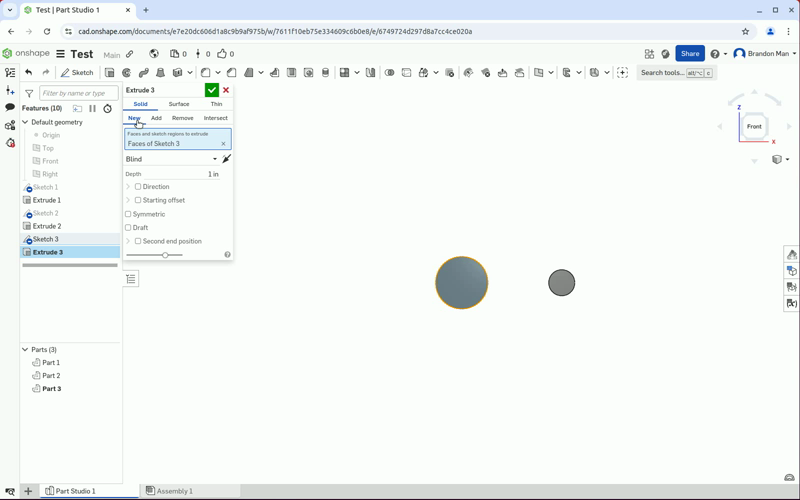
key(tab, 4)
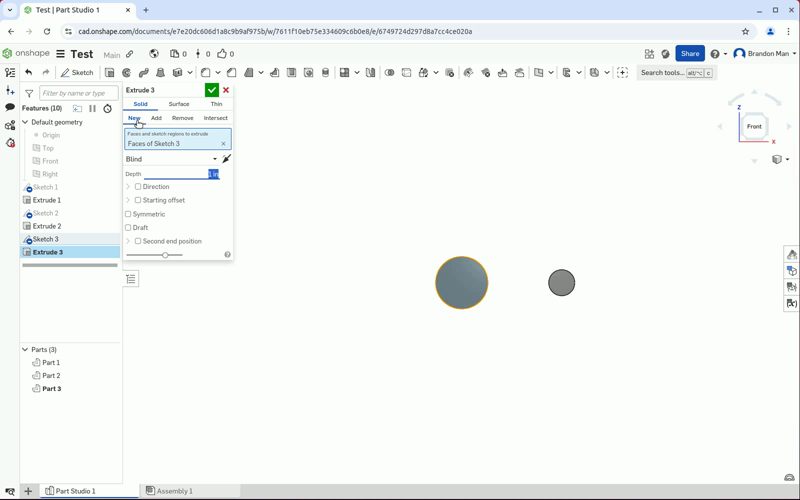
text(5.055)
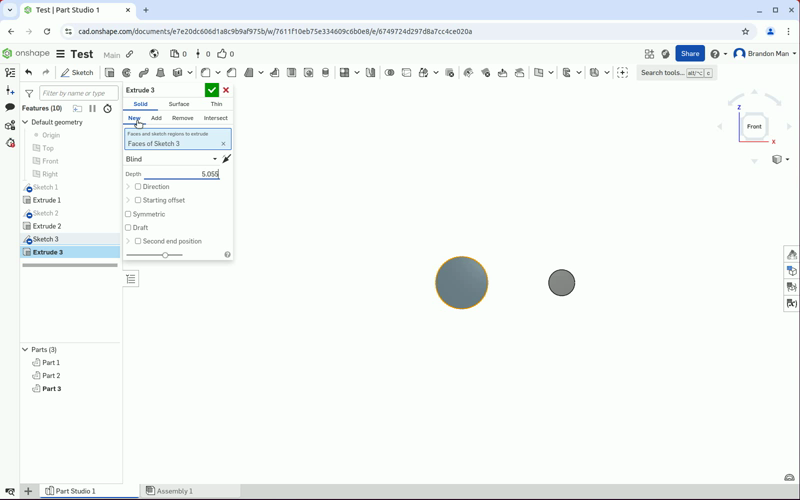
key(enter)
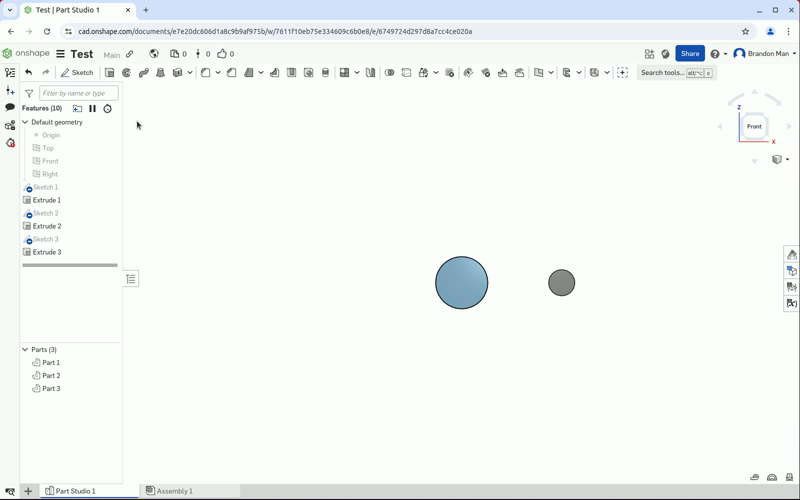
key(shift+h)
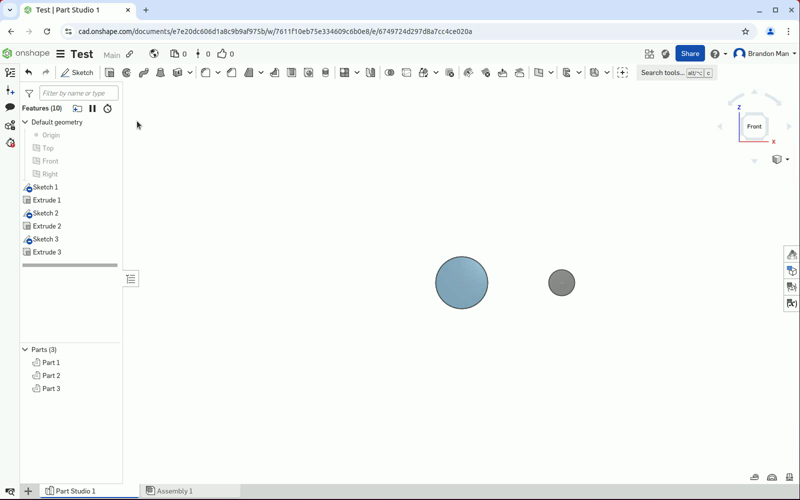
key(shift+h)
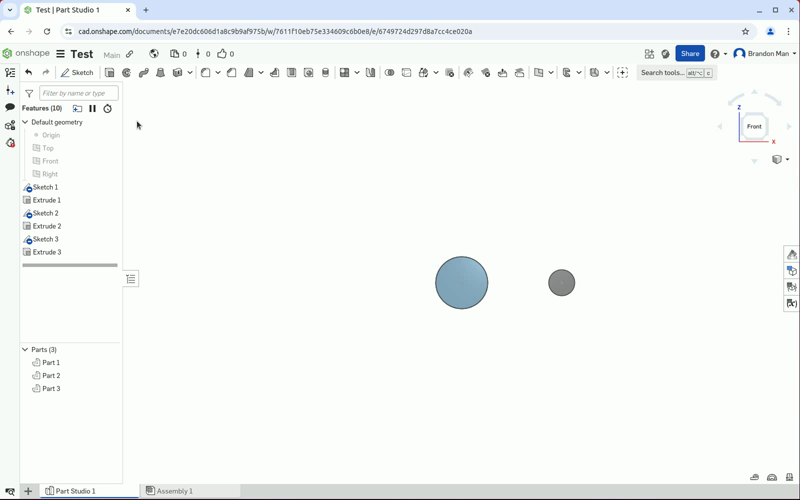
key(shift+7)
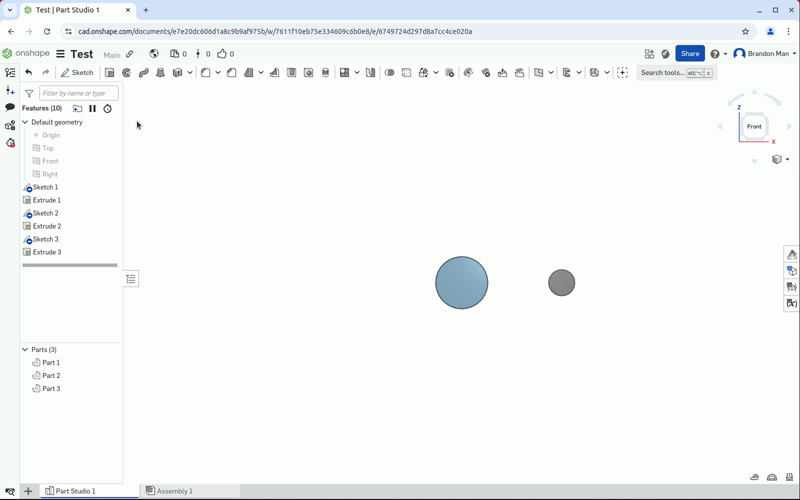
key(left, 2)
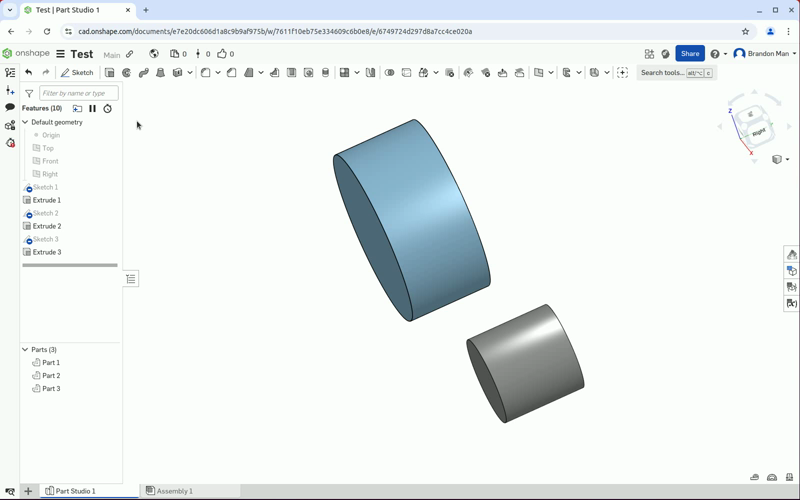
key(down, 2)
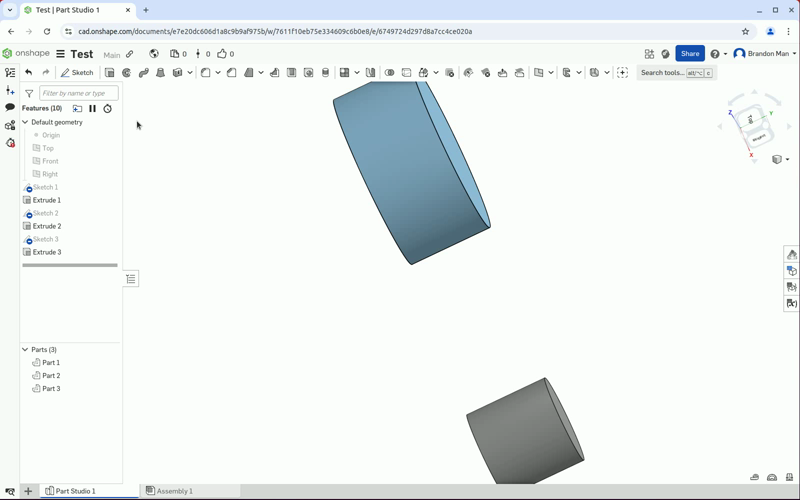
key(up, 2)
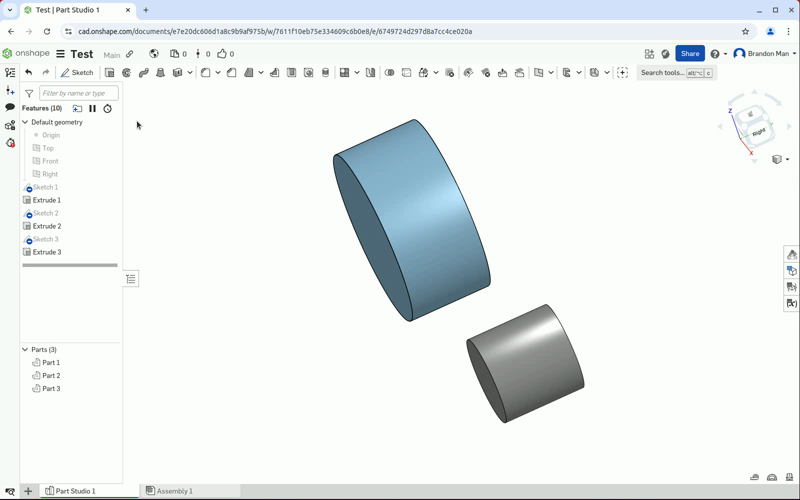
key(right, 2)
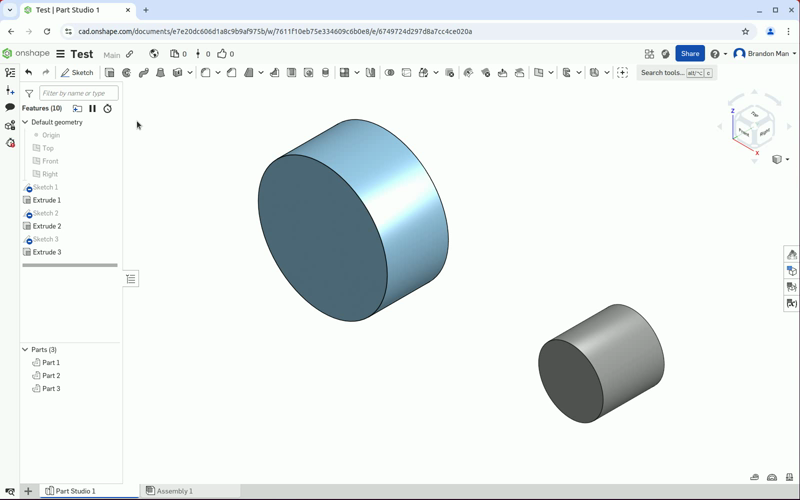
mouse_move(73, 189)
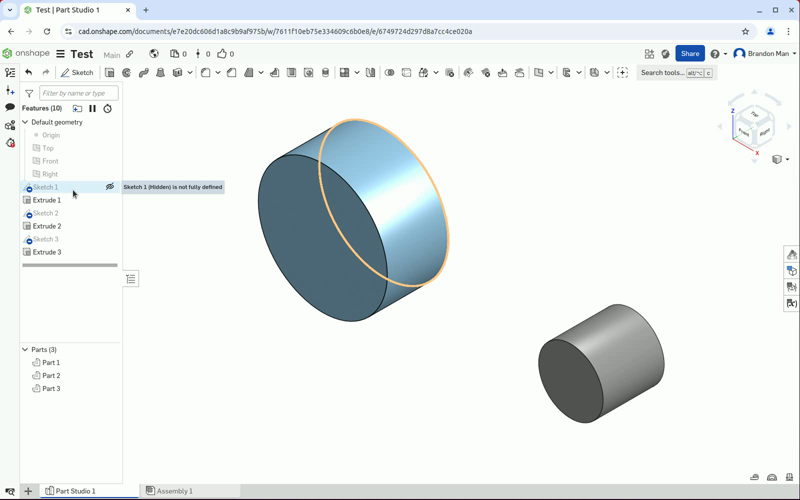
click(73, 189)